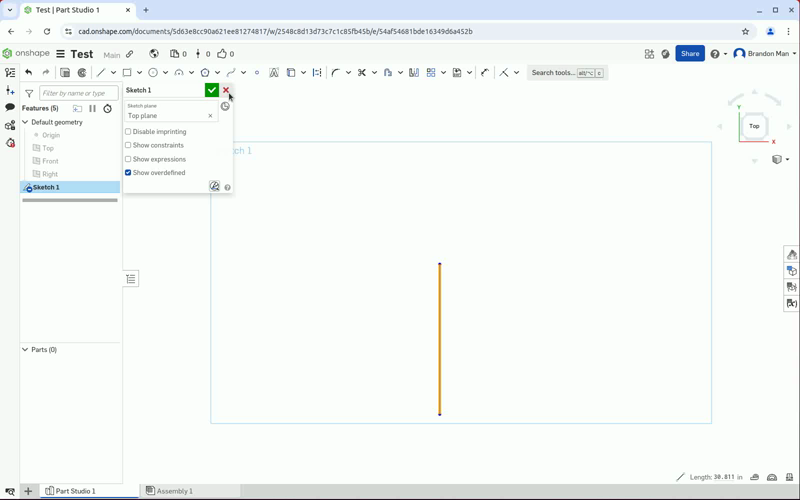
key(shift+h)
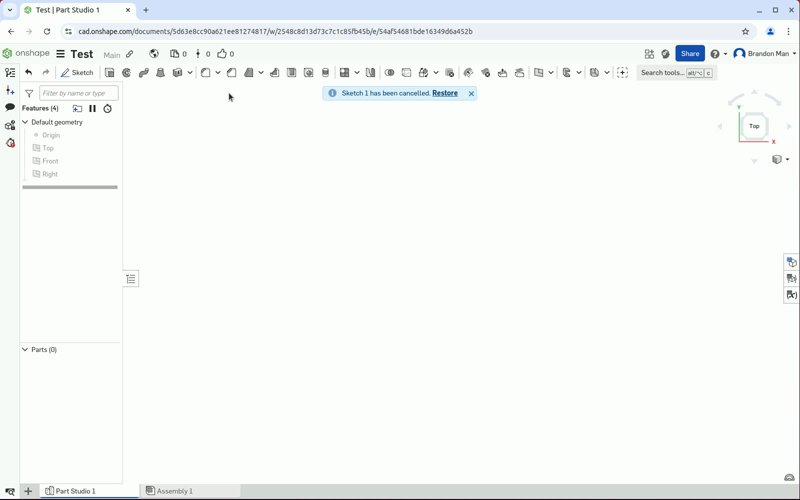
mouse_move(73, 352)
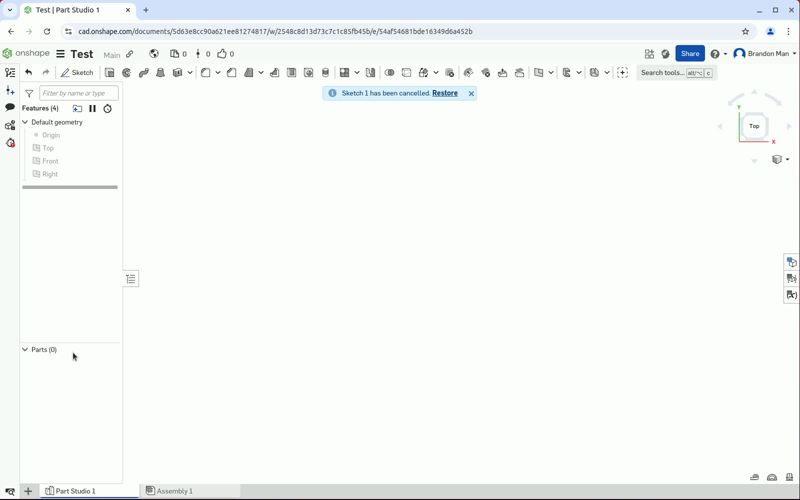
key(y)
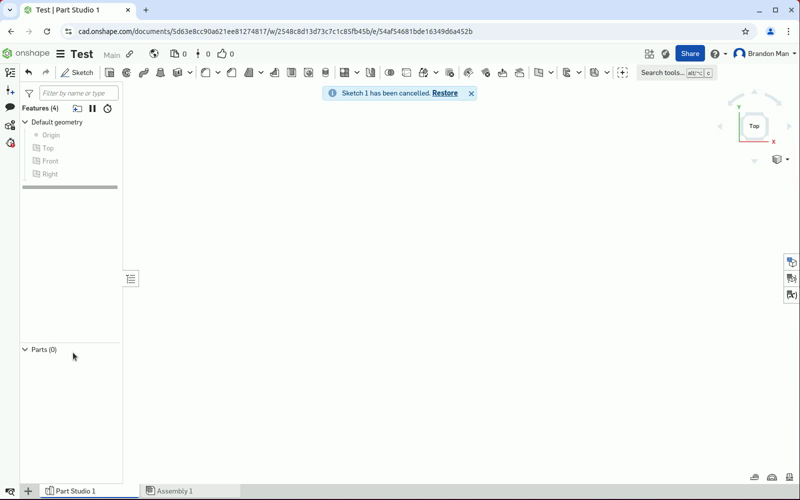
key(shift+p)
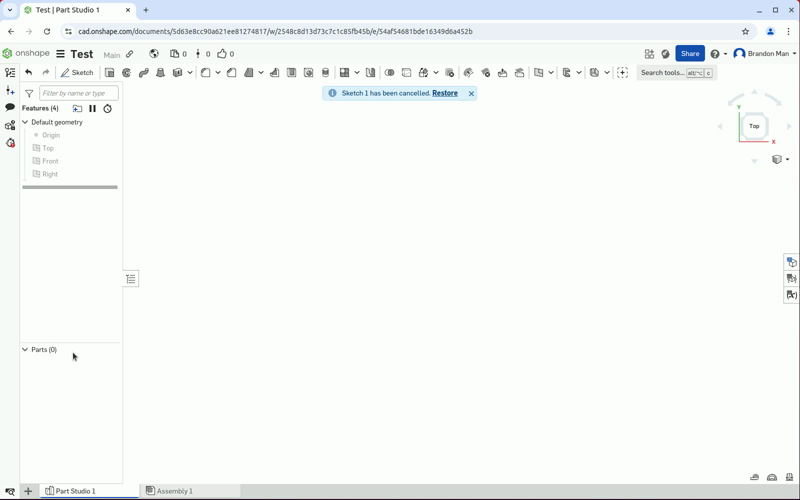
key(space)
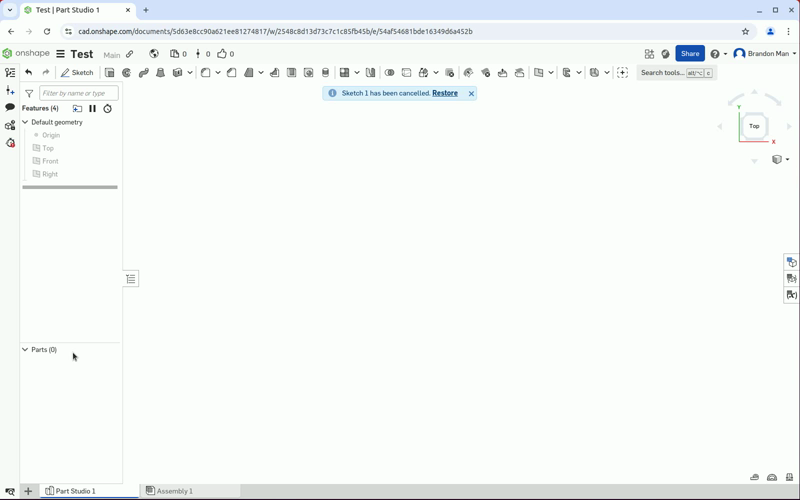
key_down(shift)
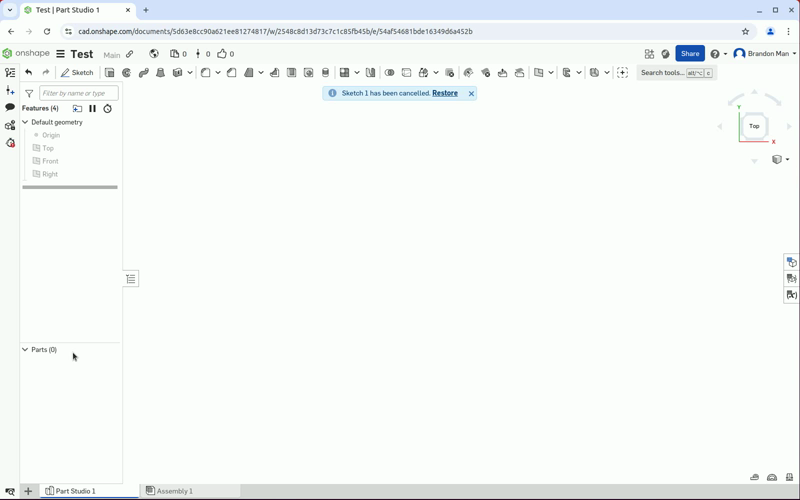
key(up)
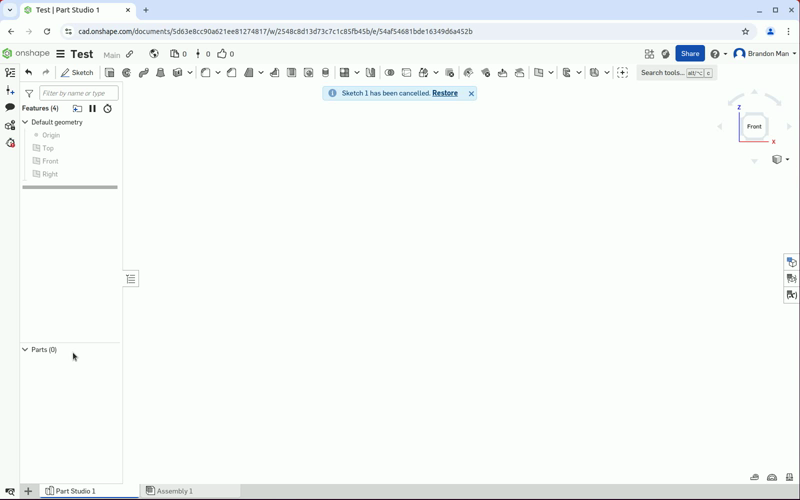
key_up(shift)
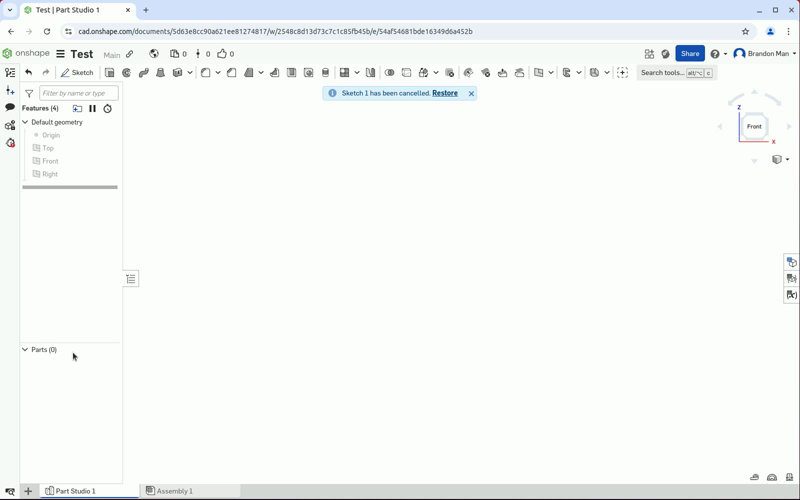
key(space)
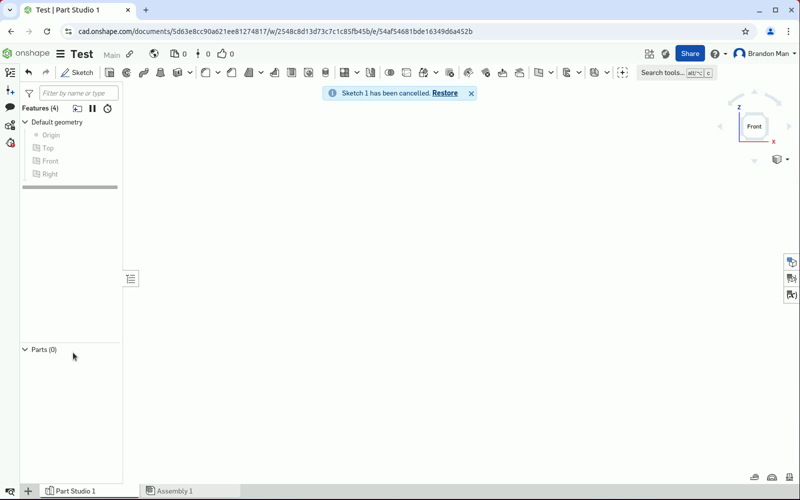
key_down(shift)
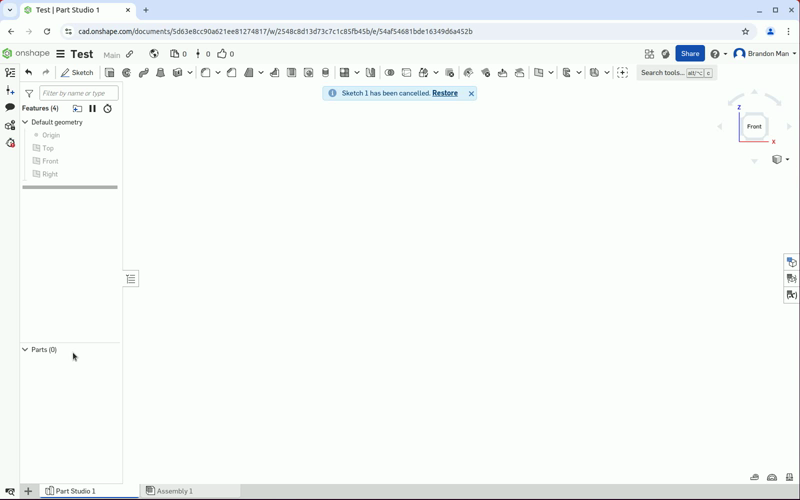
key(left)
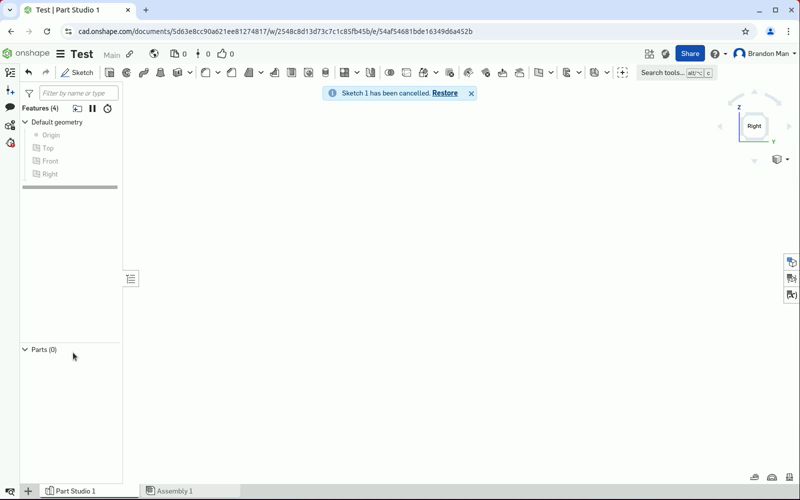
key_up(shift)
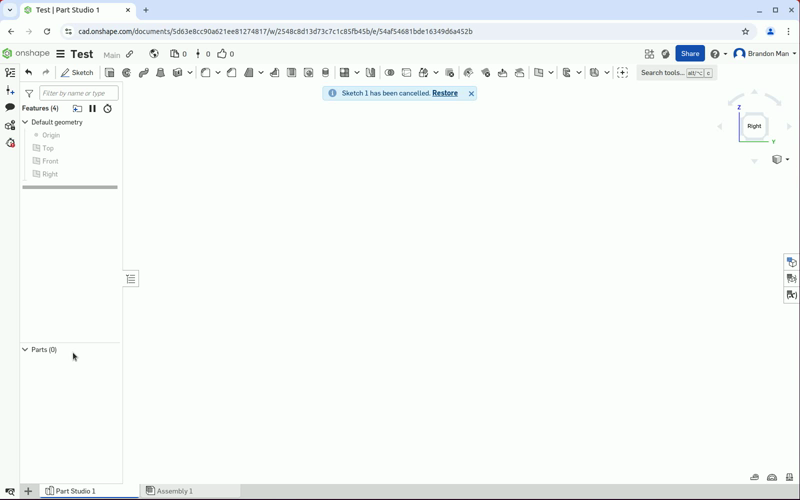
mouse_move(73, 352)
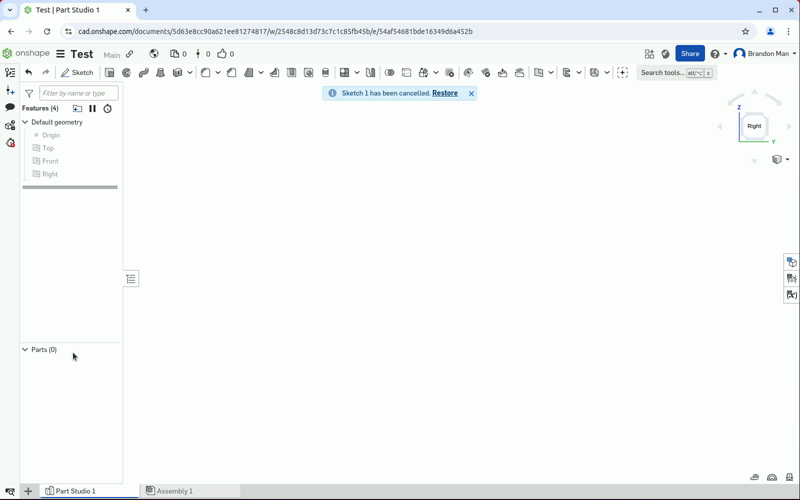
key(shift+y)
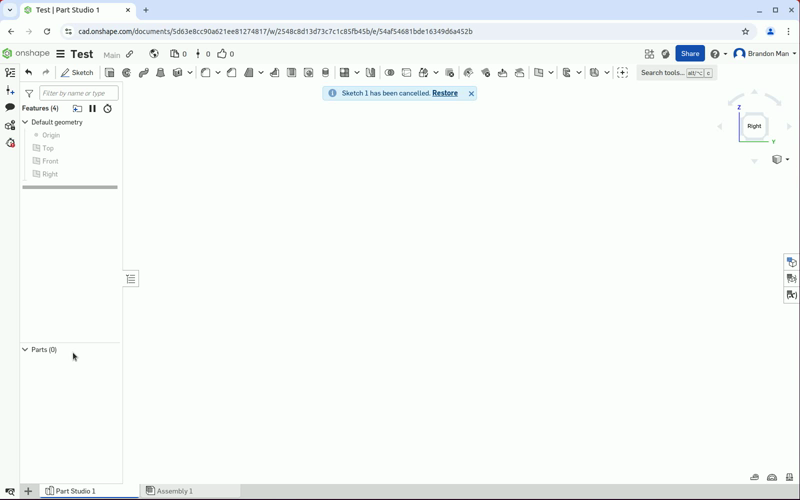
key(shift+s)
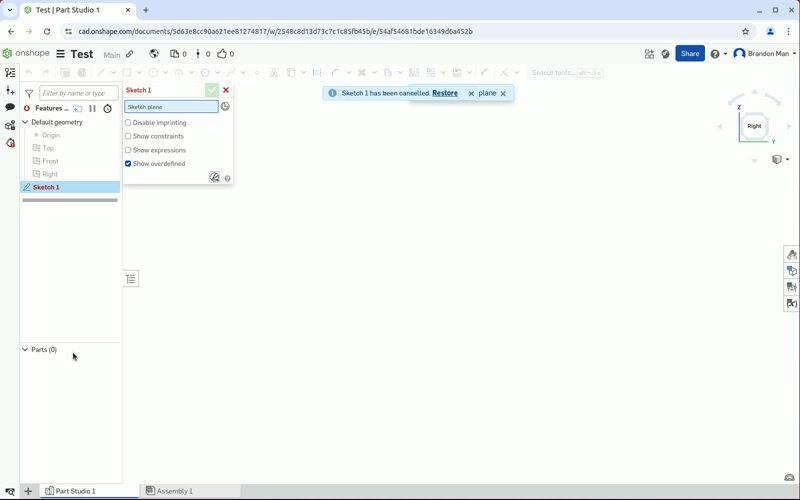
mouse_move(73, 176)
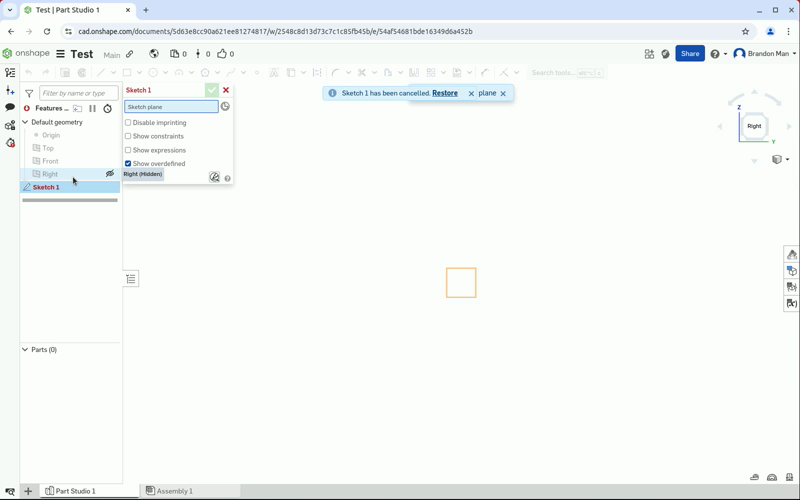
click(73, 176)
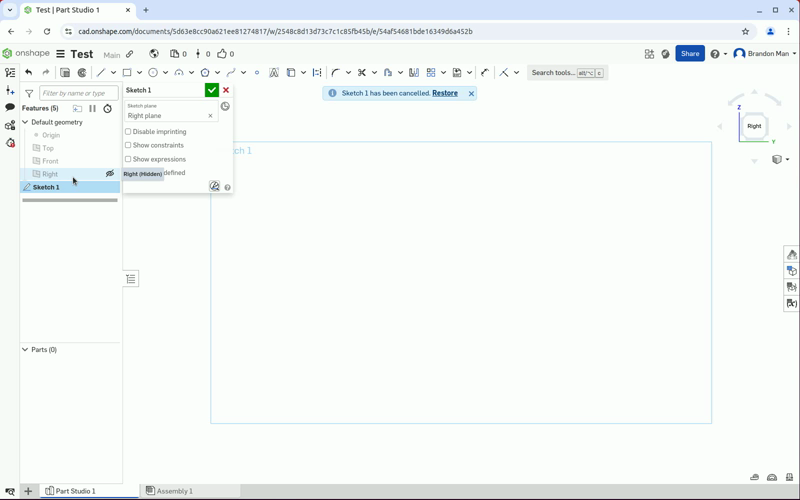
mouse_move(73, 352)
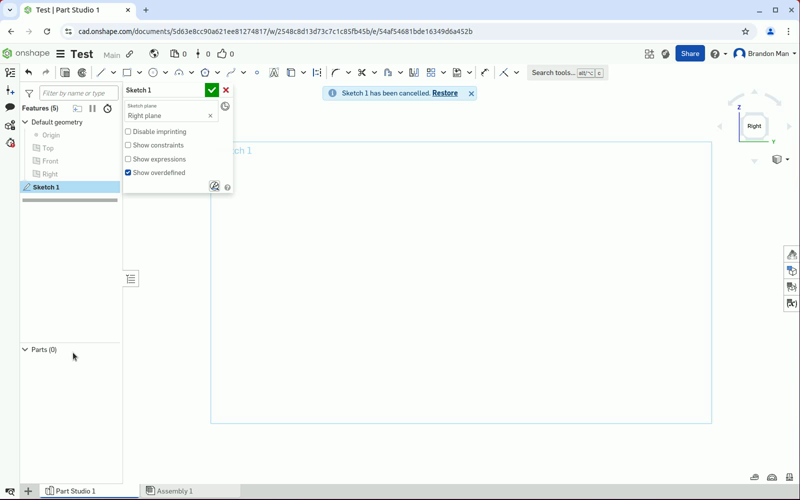
key(y)
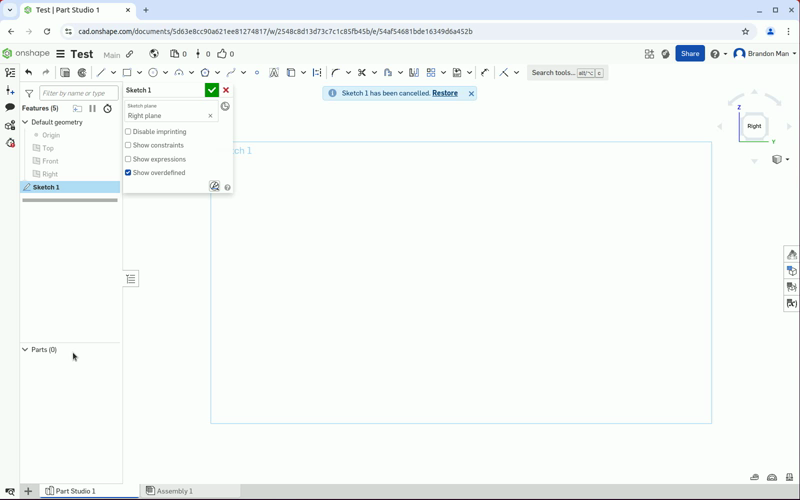
key(l)
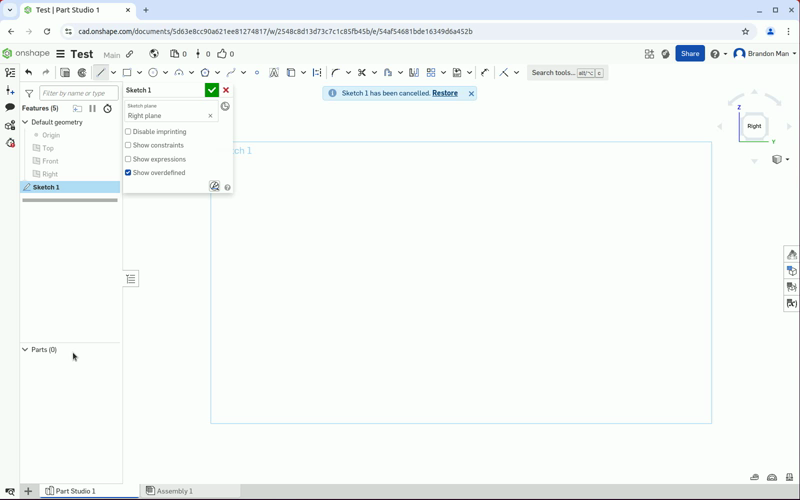
key_down(shift)
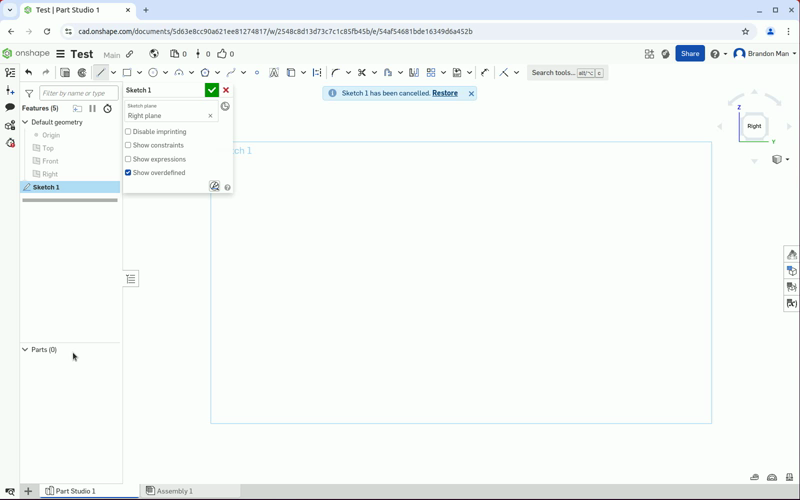
mouse_move(460, 282)
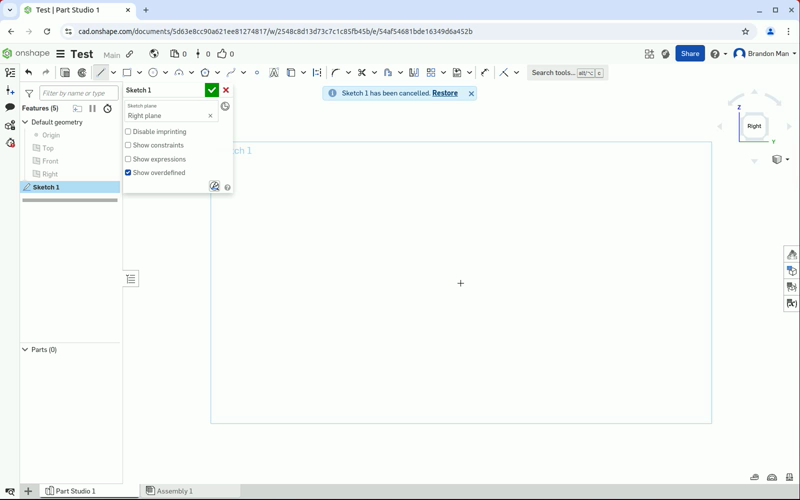
click(460, 282)
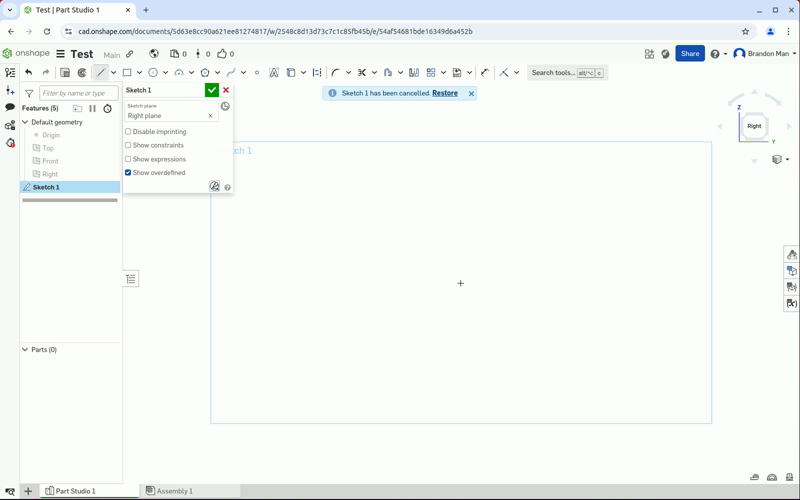
key_up(shift)
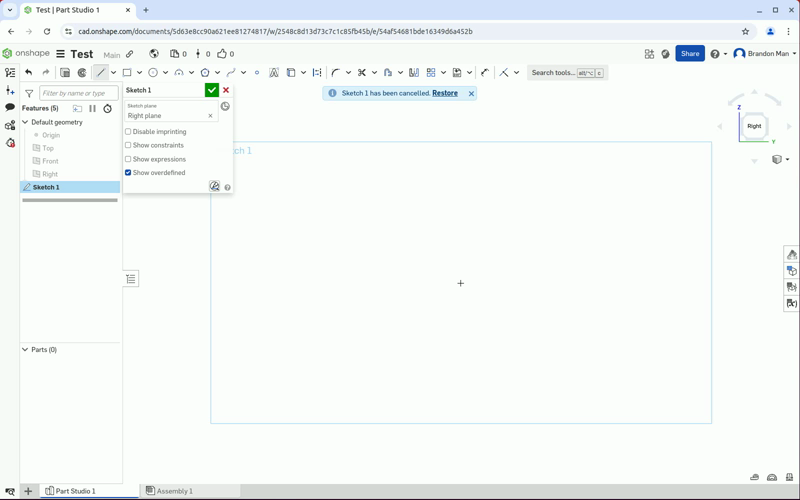
key_down(shift)
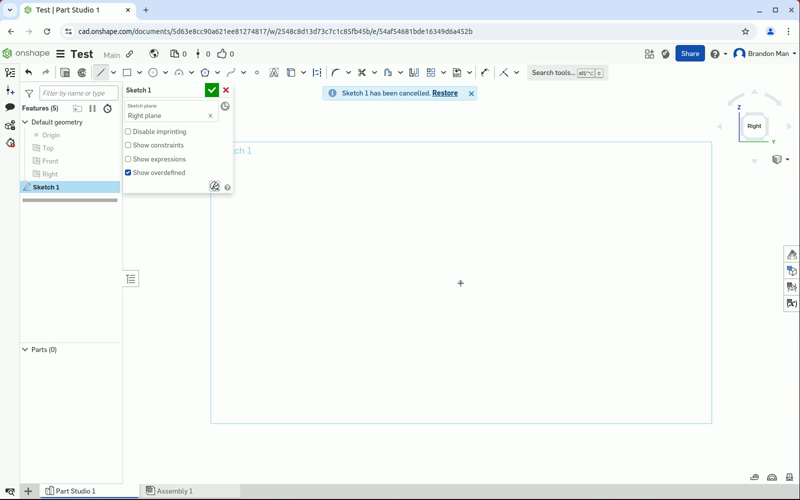
mouse_move(536, 282)
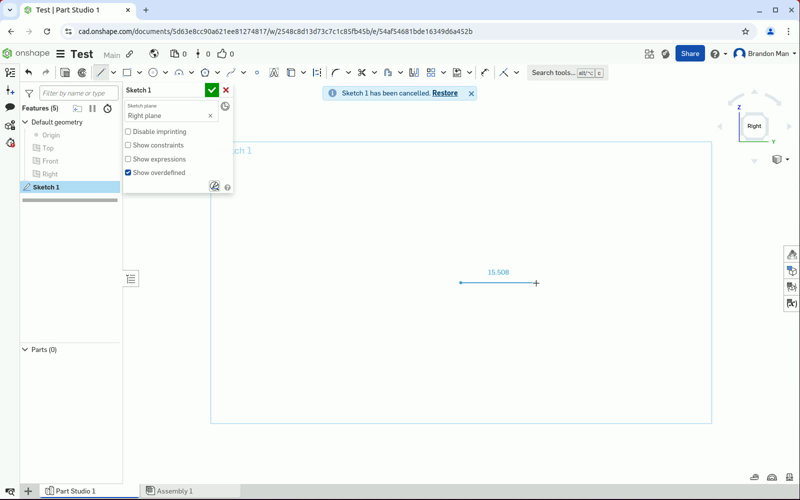
click(536, 282)
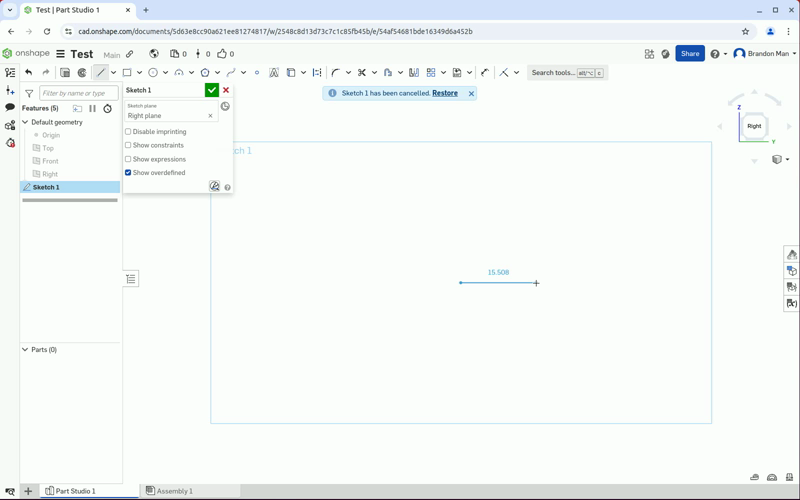
key_up(shift)
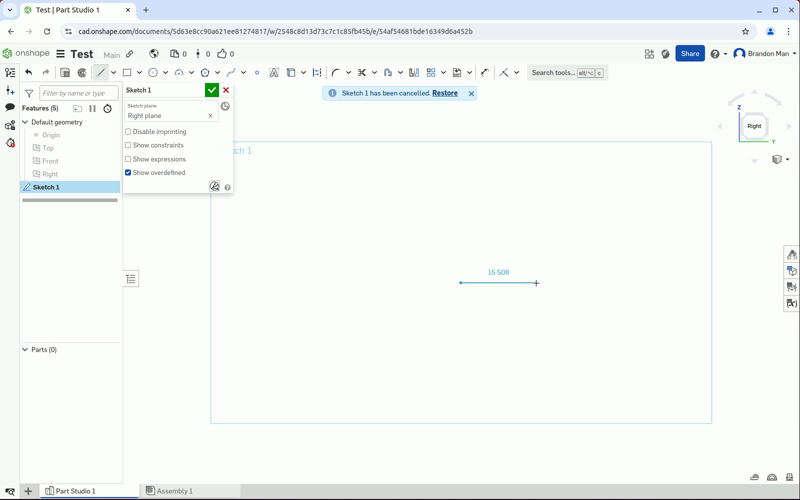
key_down(shift)
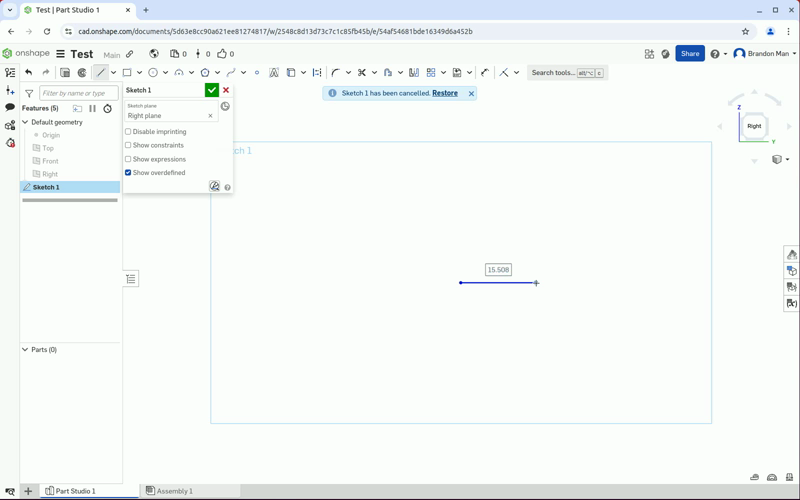
mouse_move(536, 207)
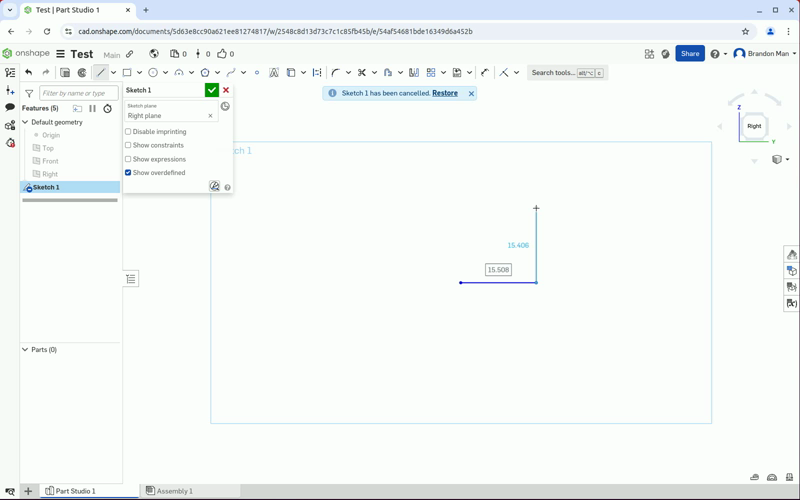
click(536, 207)
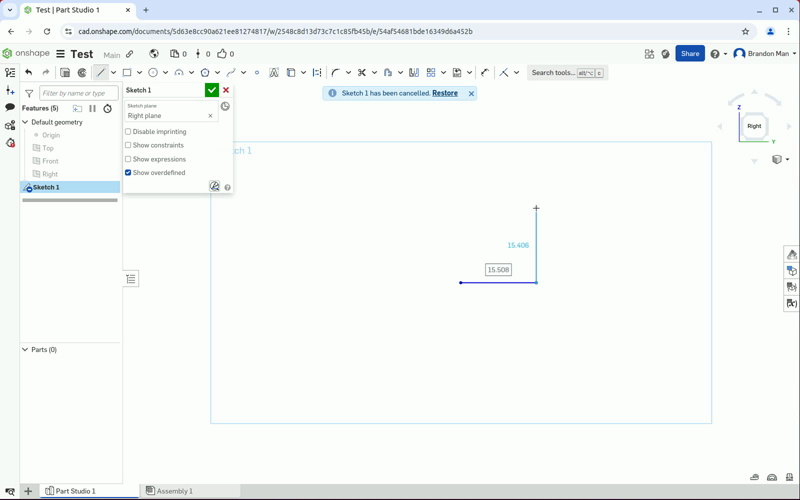
key_up(shift)
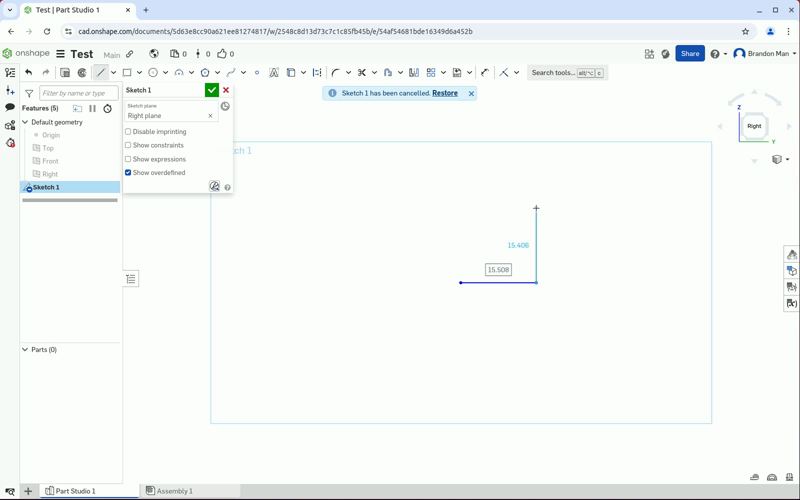
key_down(shift)
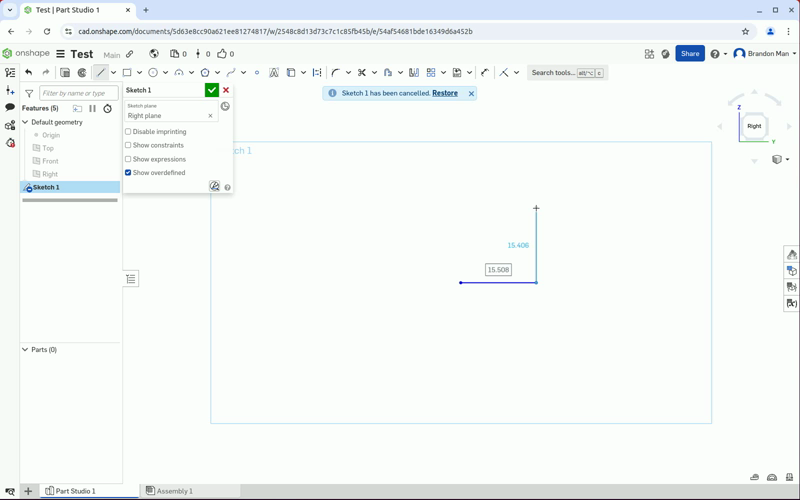
mouse_move(566, 207)
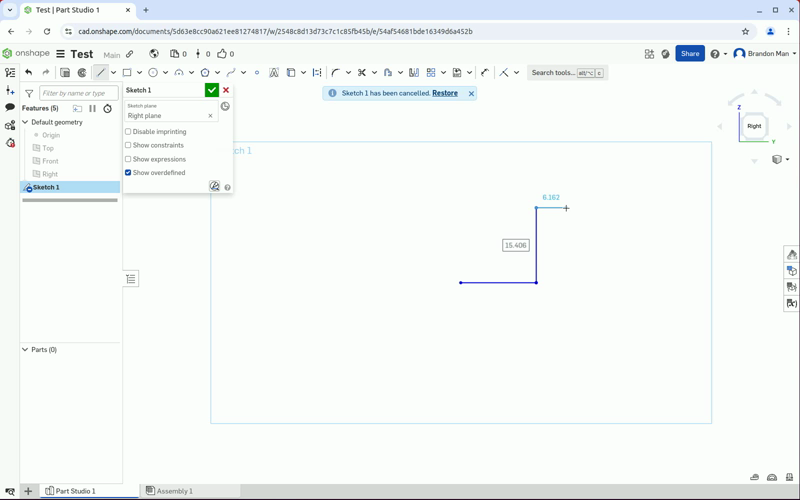
mouse_move(517, 207)
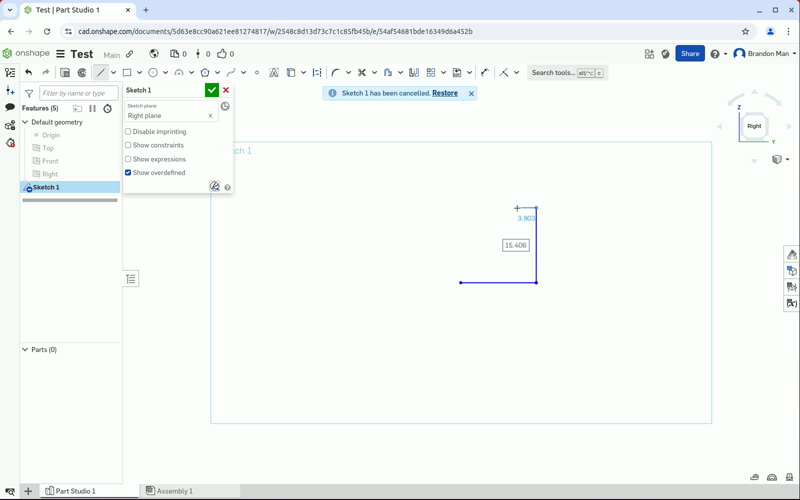
click(517, 207)
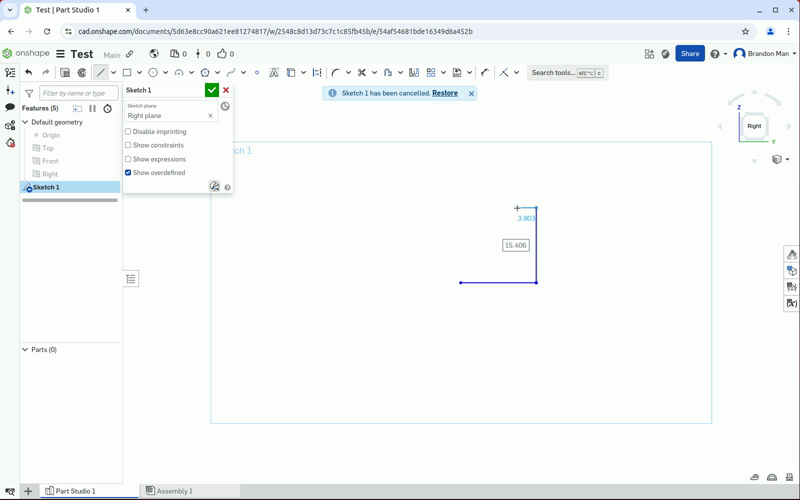
key_up(shift)
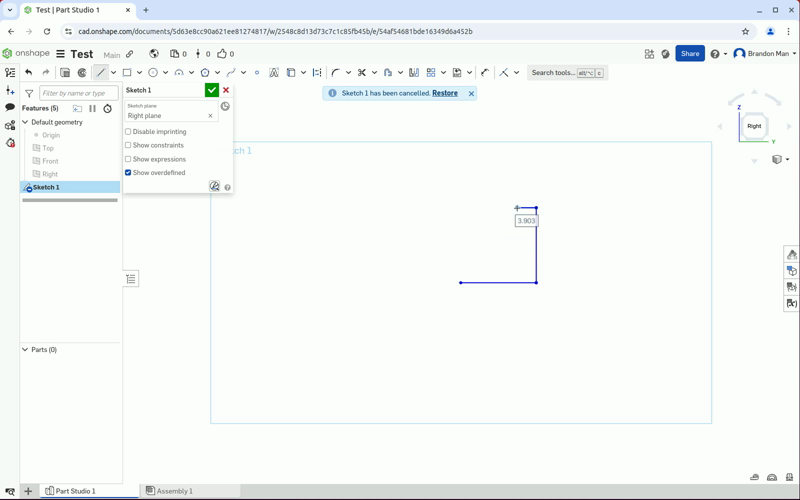
key_down(shift)
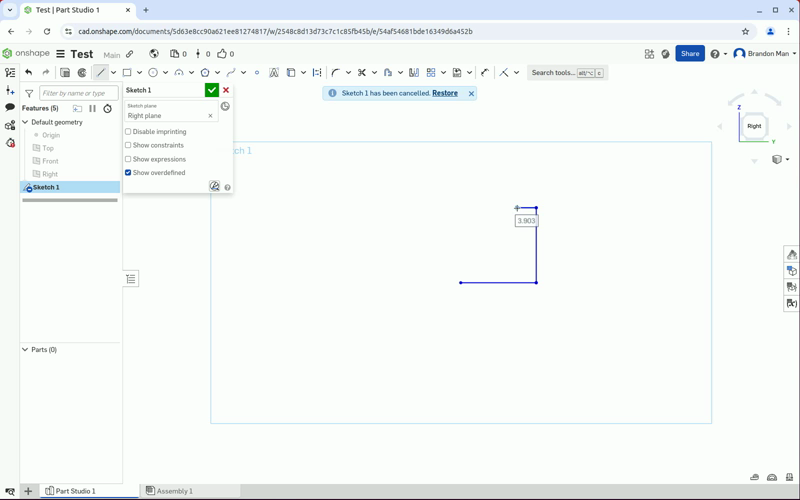
mouse_move(547, 207)
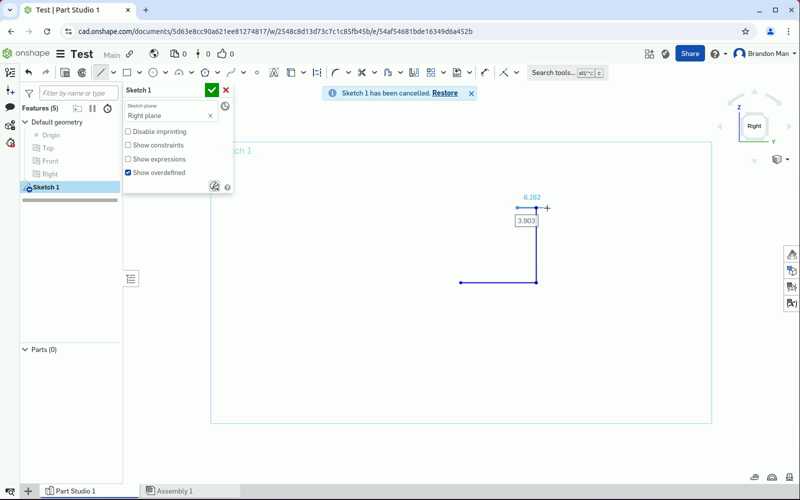
mouse_move(517, 244)
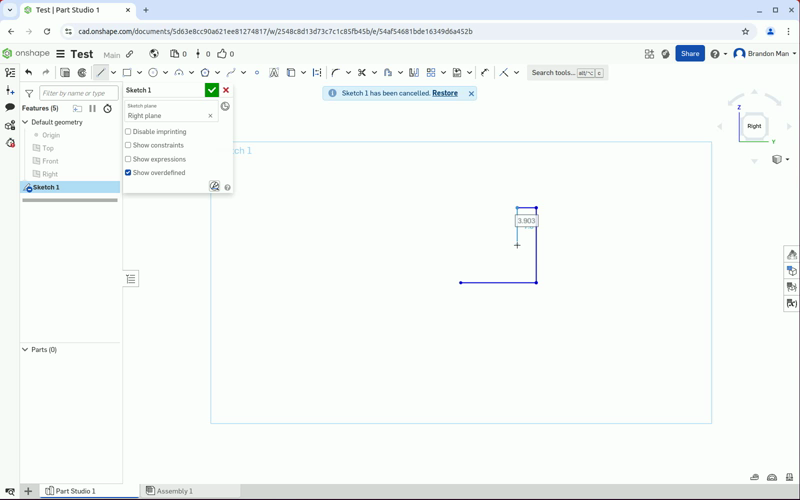
click(517, 244)
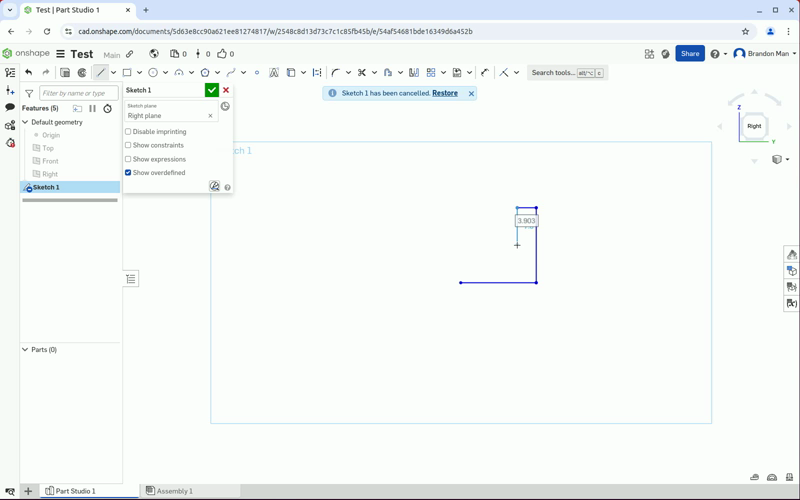
key_up(shift)
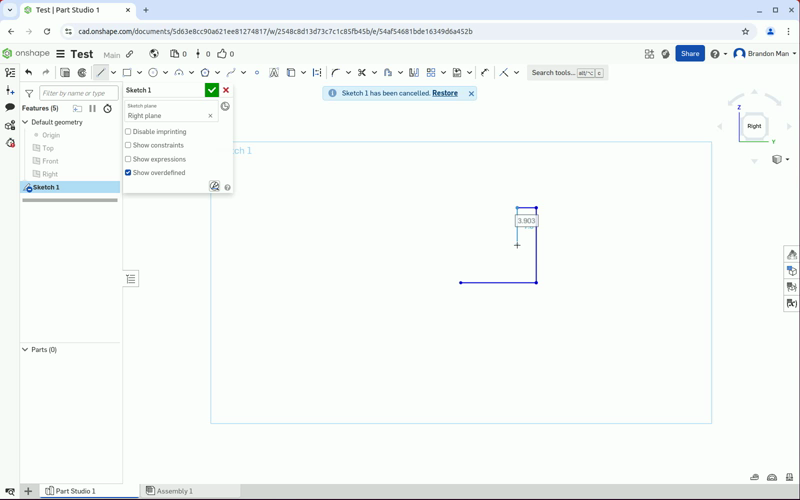
key_down(shift)
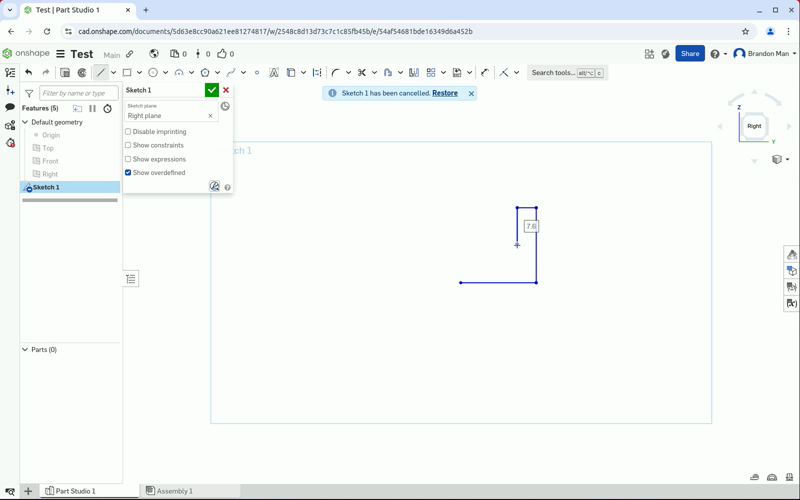
mouse_move(547, 244)
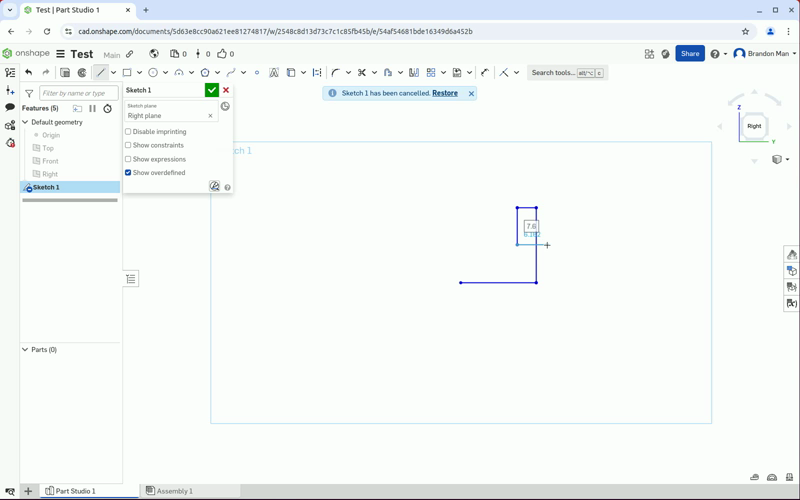
mouse_move(479, 244)
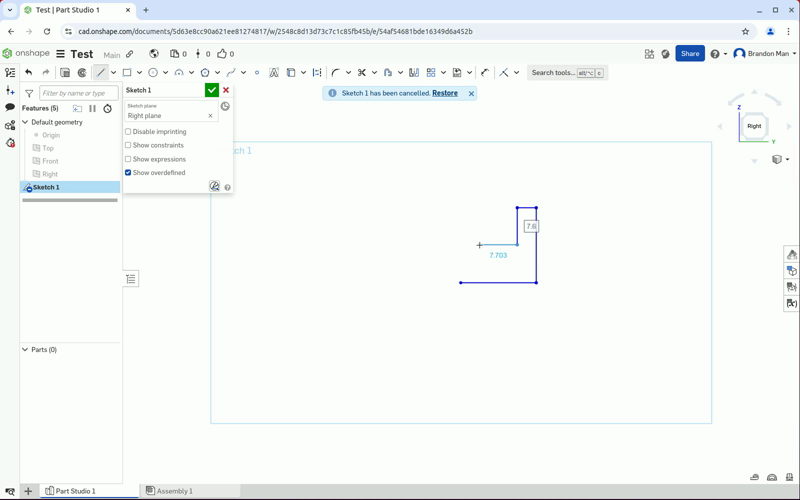
click(479, 244)
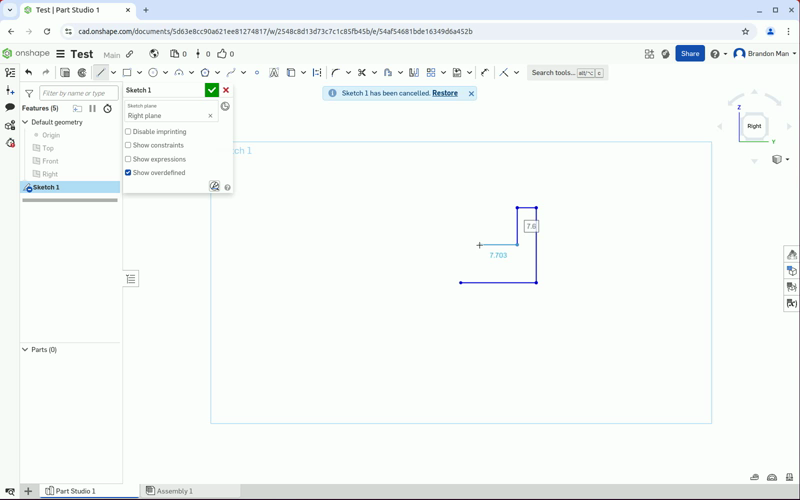
key_up(shift)
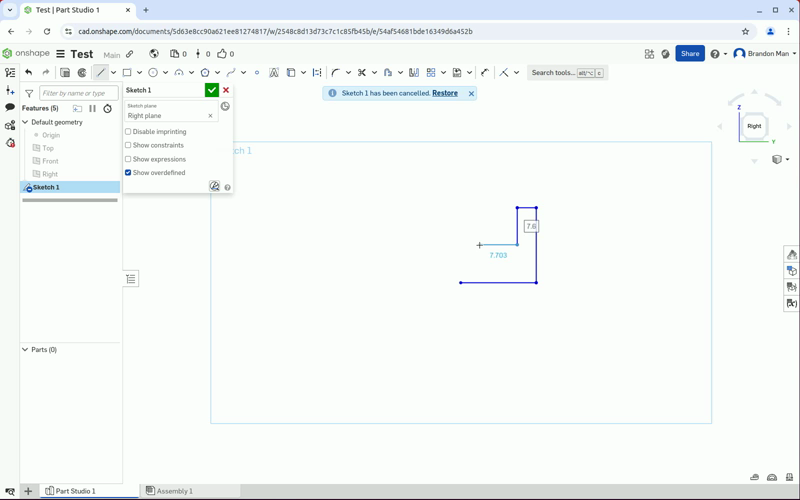
key_down(shift)
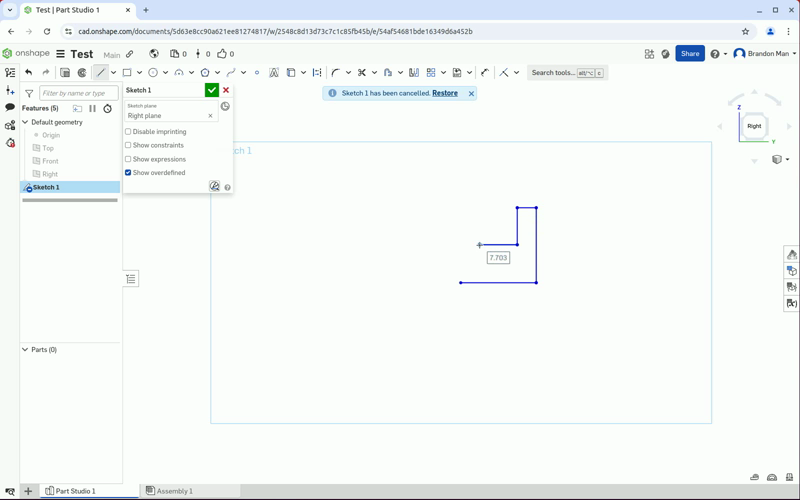
mouse_move(509, 244)
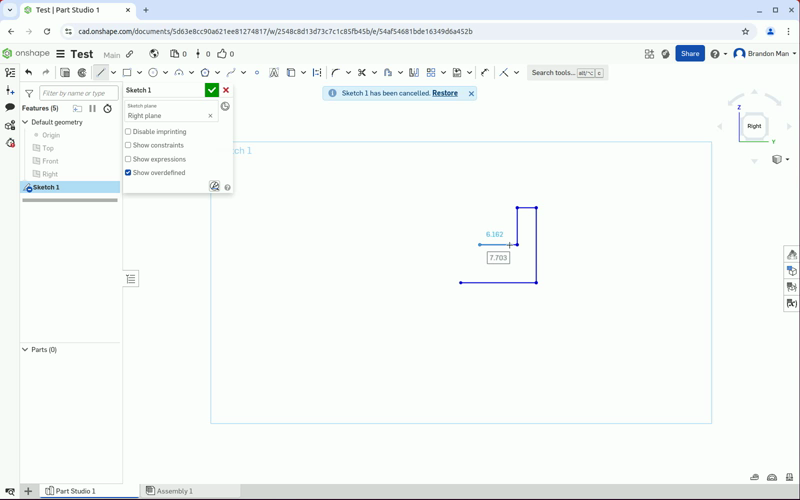
mouse_move(479, 207)
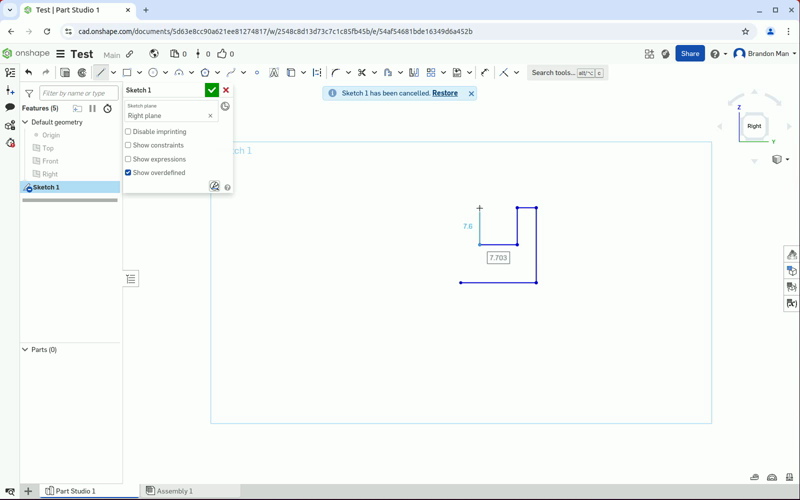
click(479, 207)
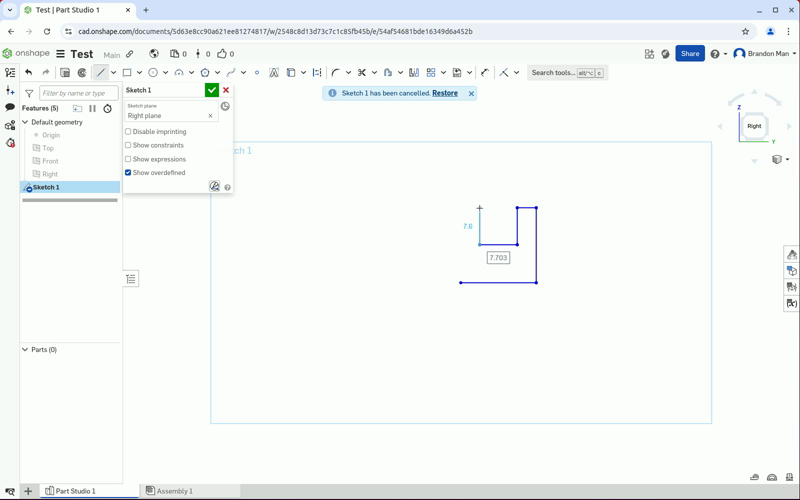
key_up(shift)
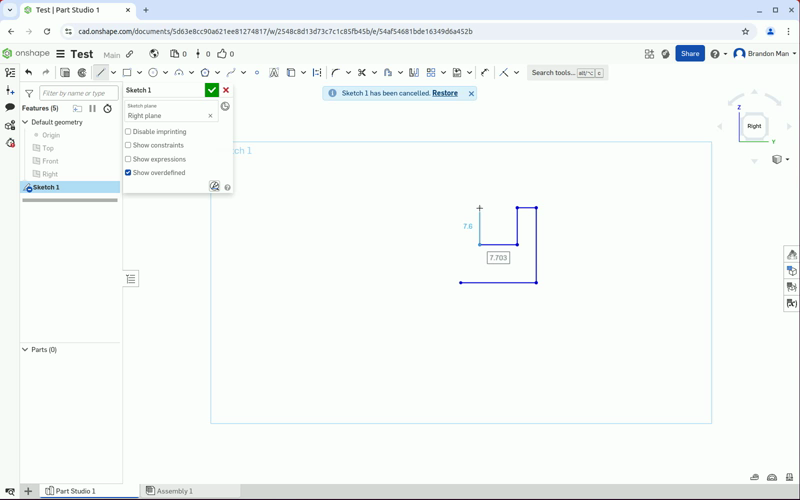
key_down(shift)
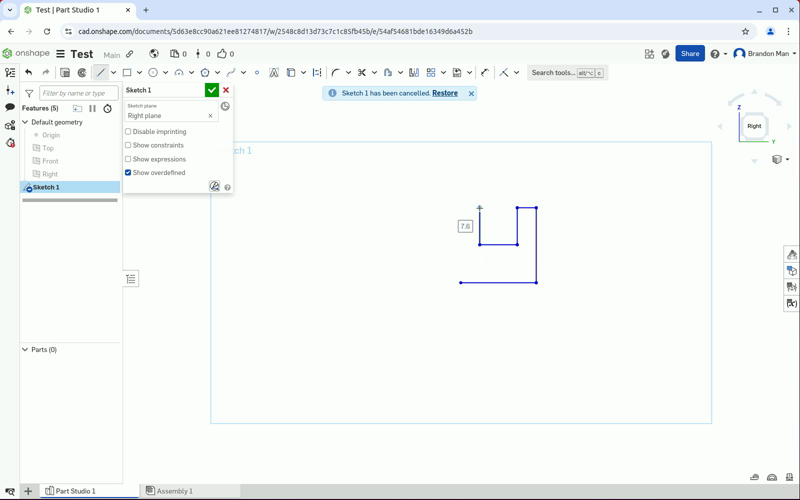
mouse_move(509, 207)
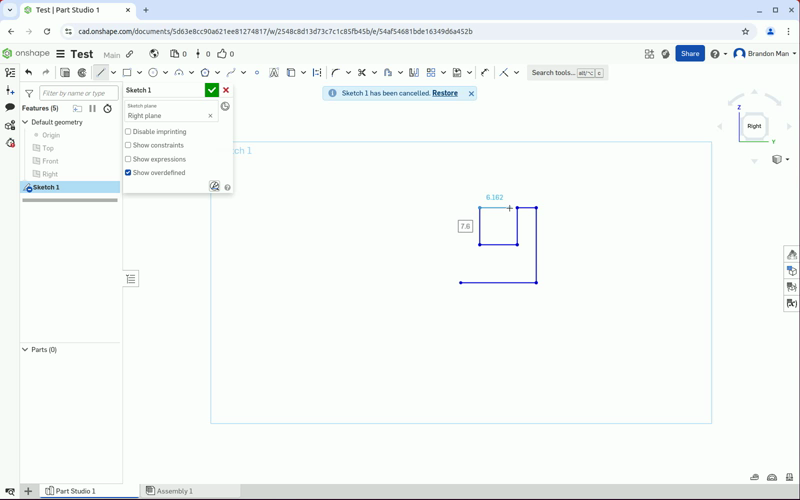
mouse_move(460, 207)
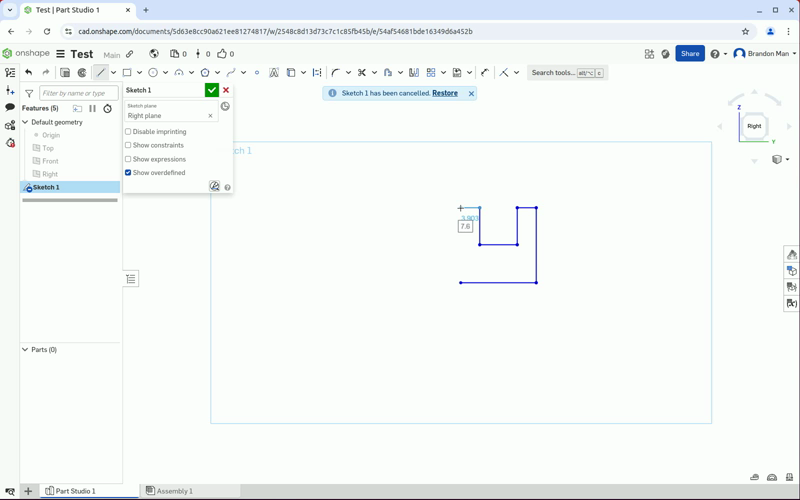
click(460, 207)
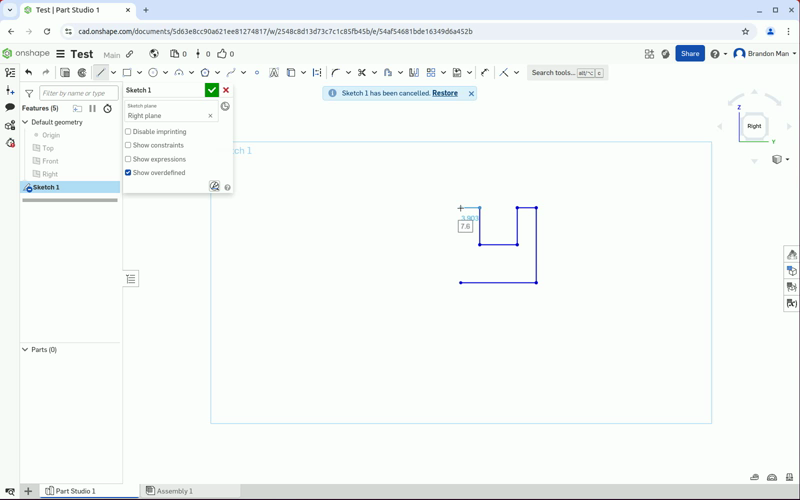
key_up(shift)
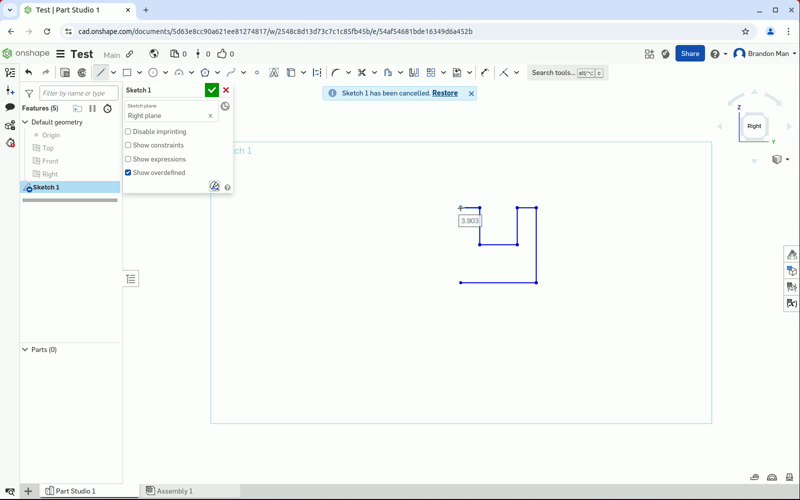
key_down(shift)
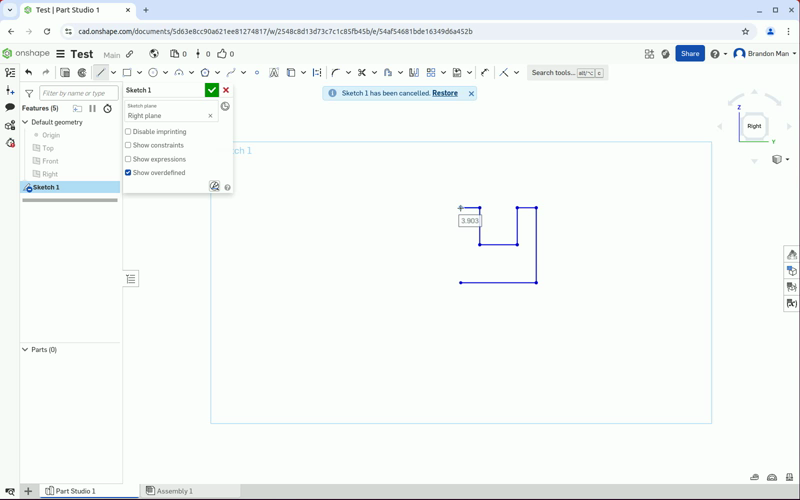
mouse_move(460, 282)
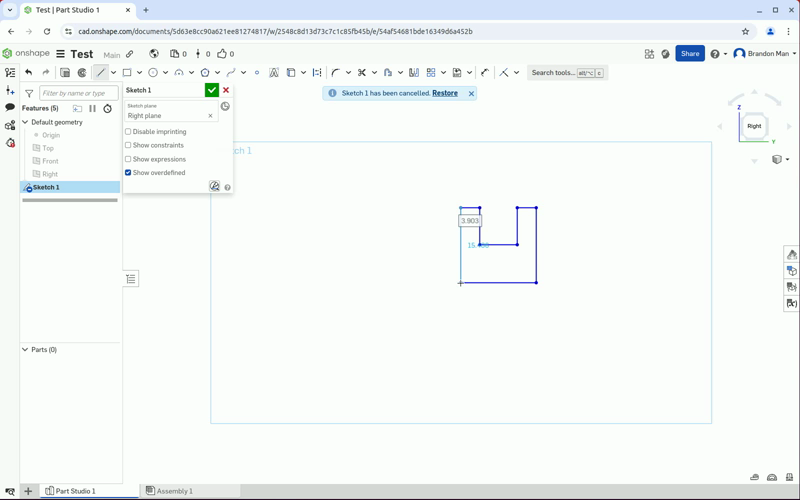
key_up(shift)
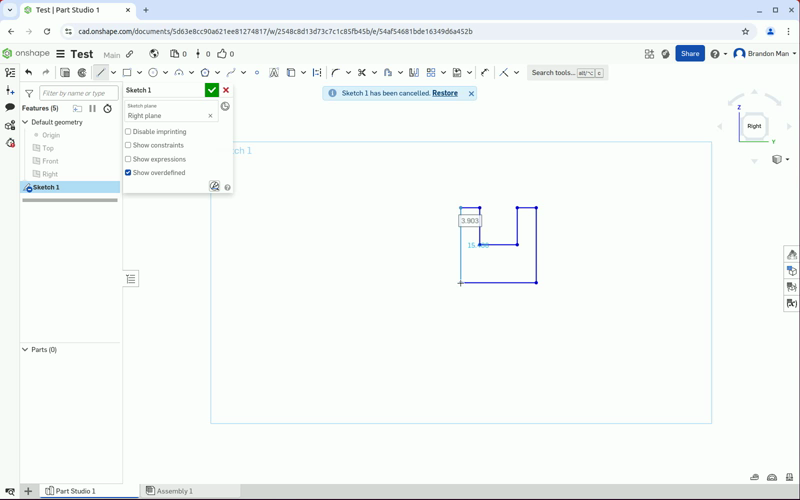
click(460, 282)
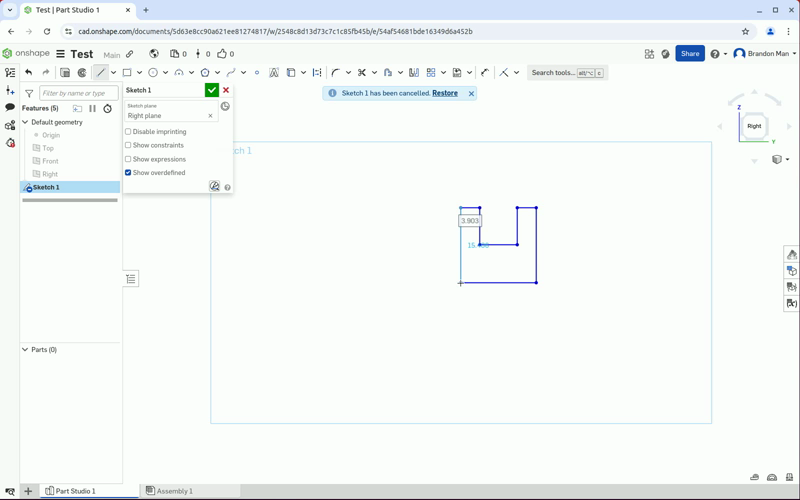
key(esc)
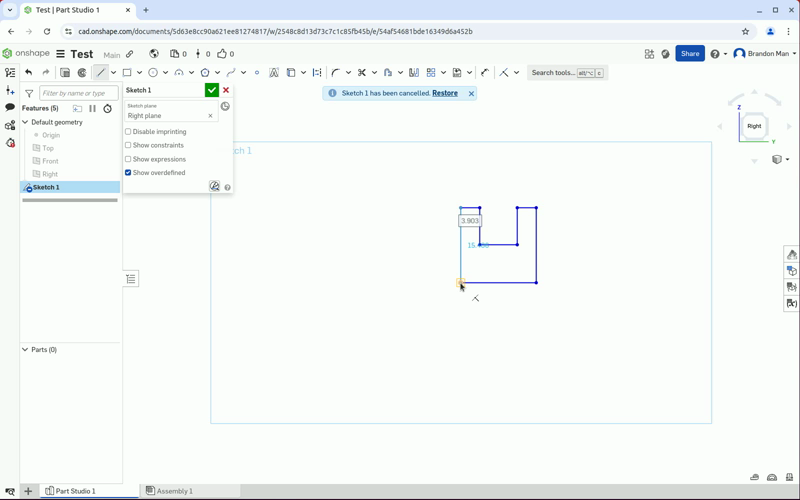
mouse_move(470, 277)
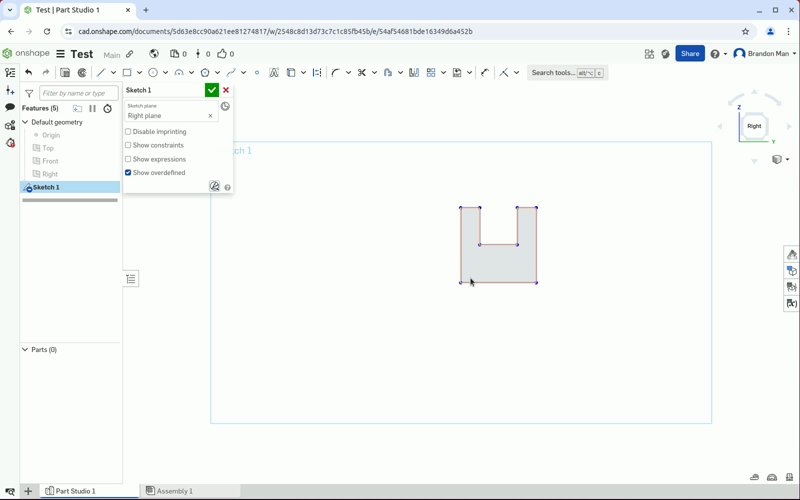
click(470, 277)
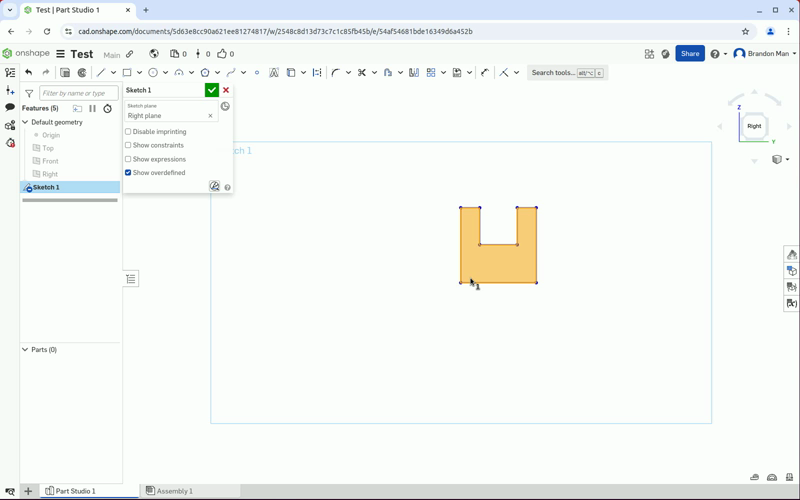
mouse_move(73, 352)
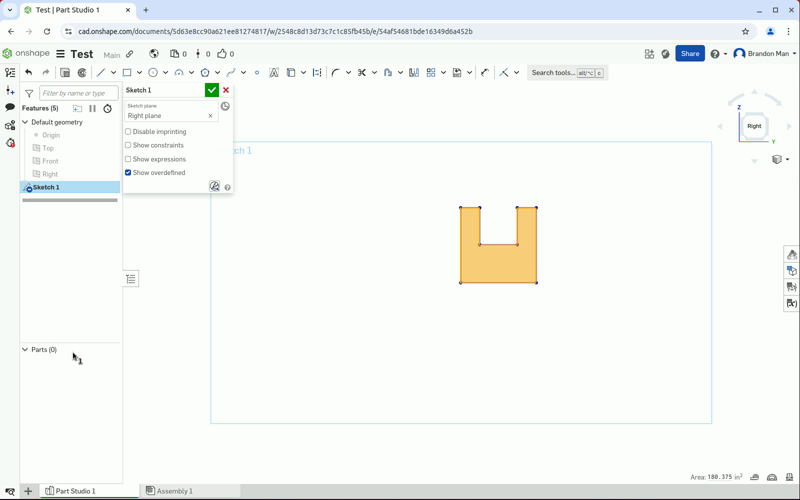
key(shift+y)
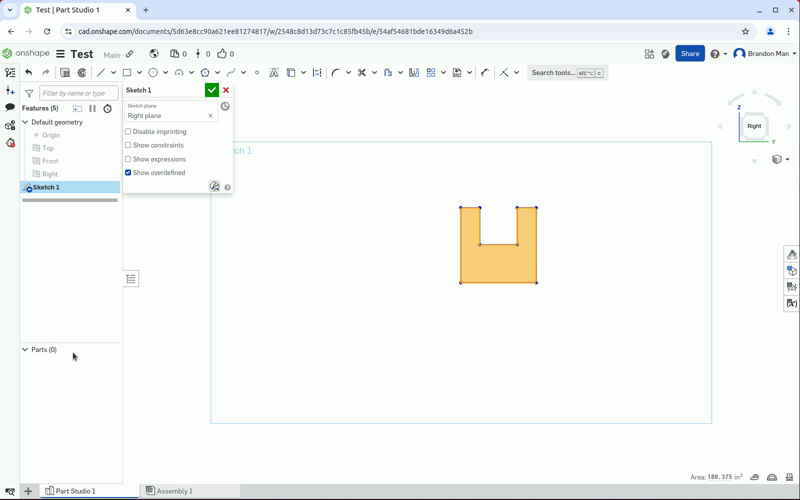
key(shift+e)
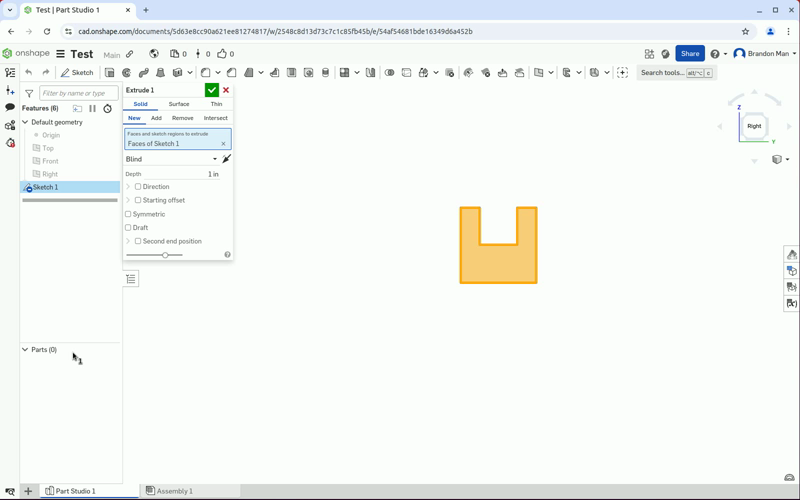
mouse_move(143, 106)
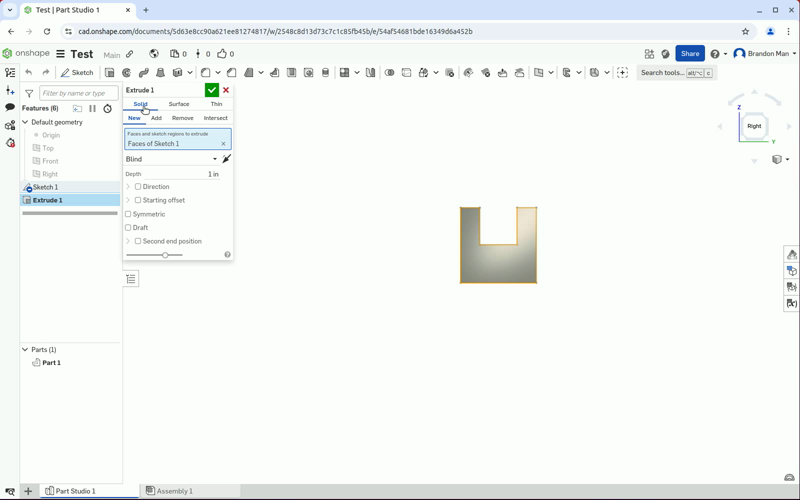
click(143, 106)
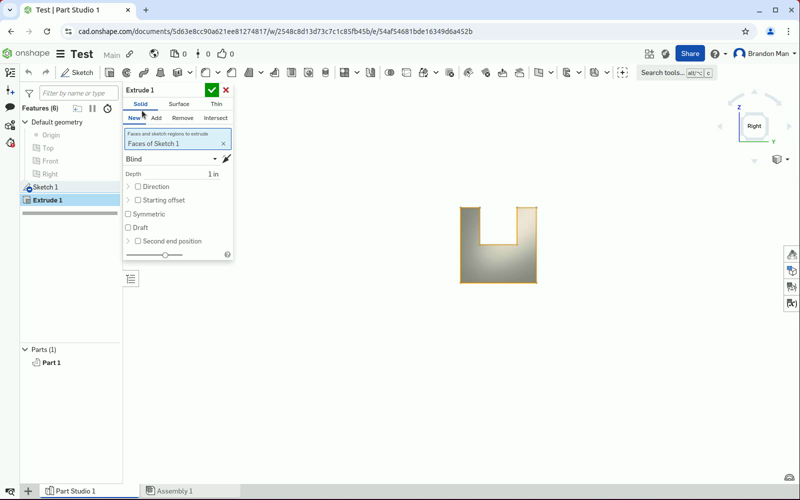
mouse_move(137, 120)
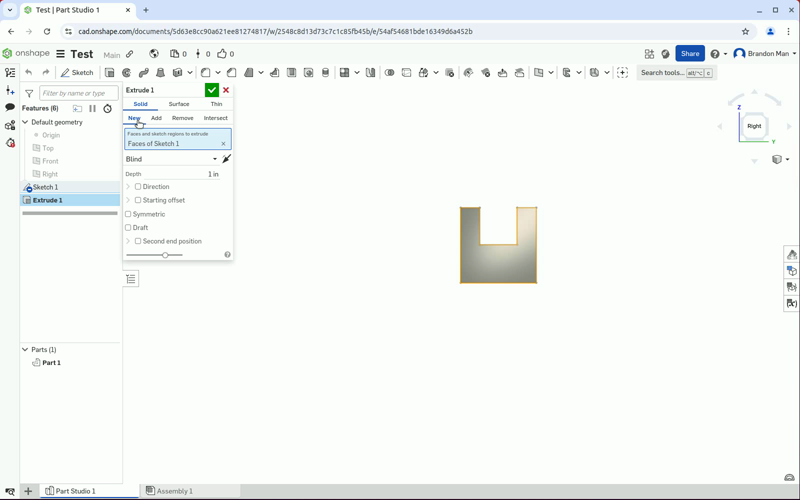
click(137, 120)
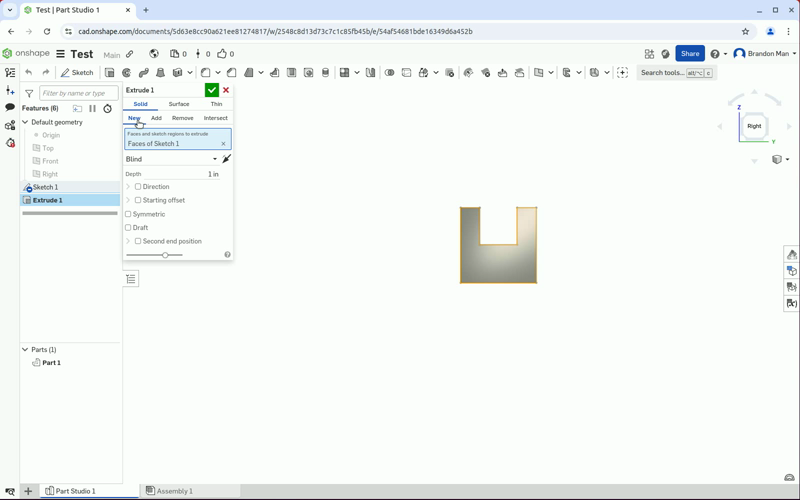
key(tab, 4)
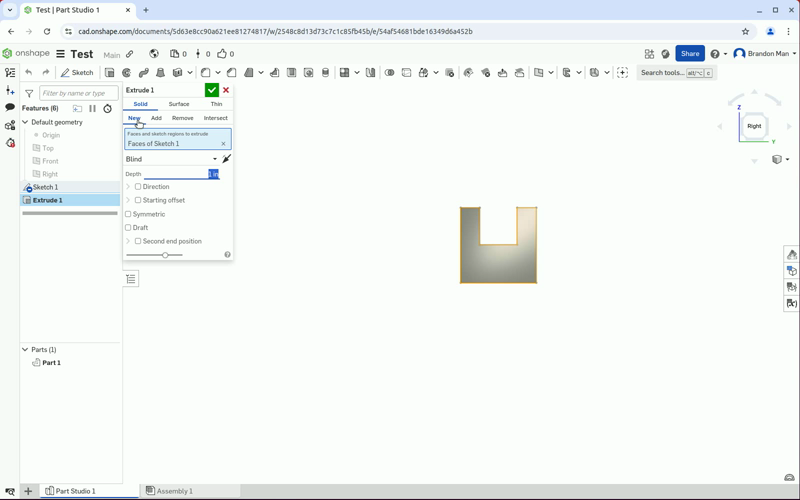
text(23.108)
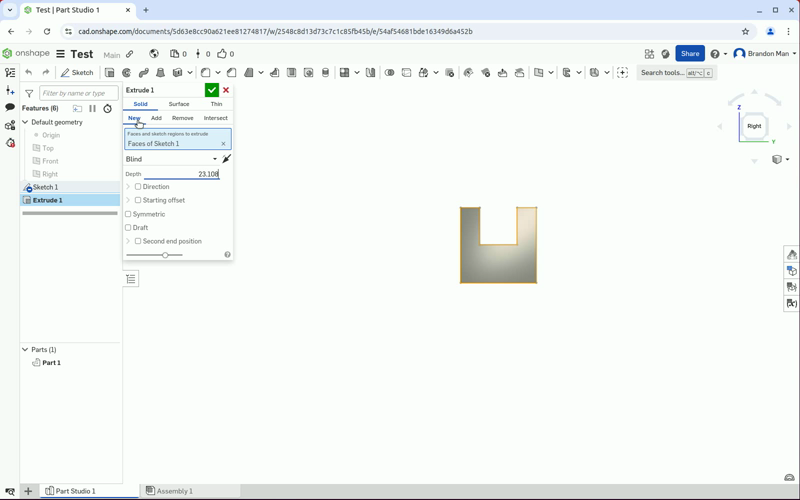
key(enter)
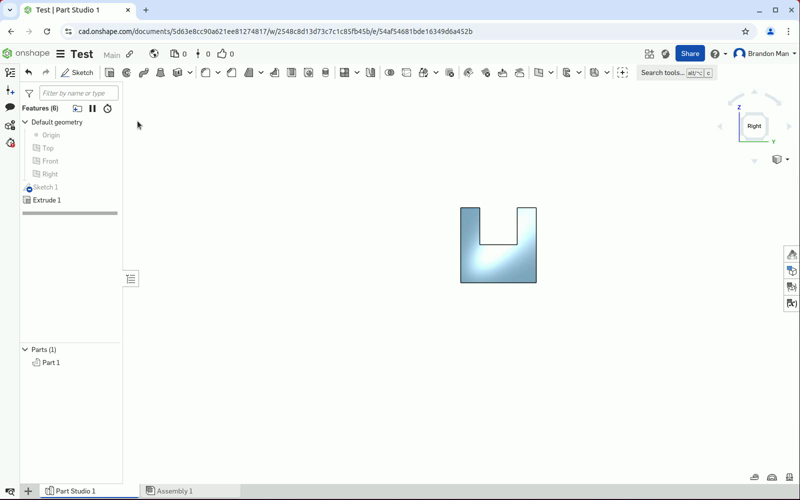
key(shift+h)
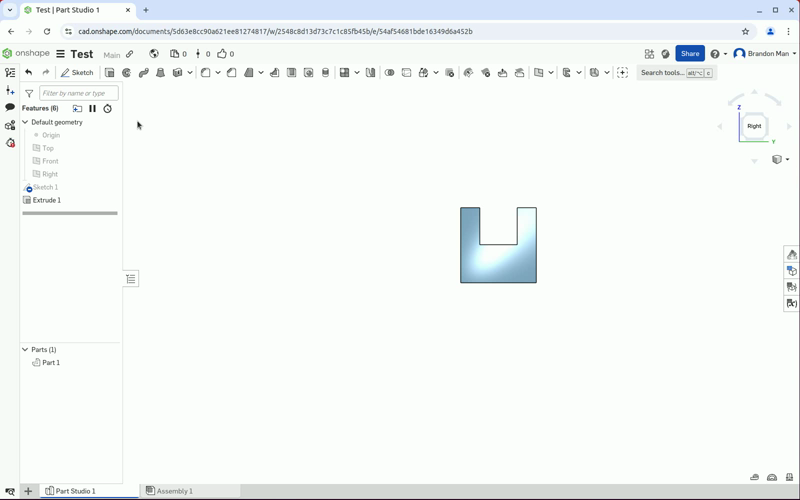
key(shift+h)
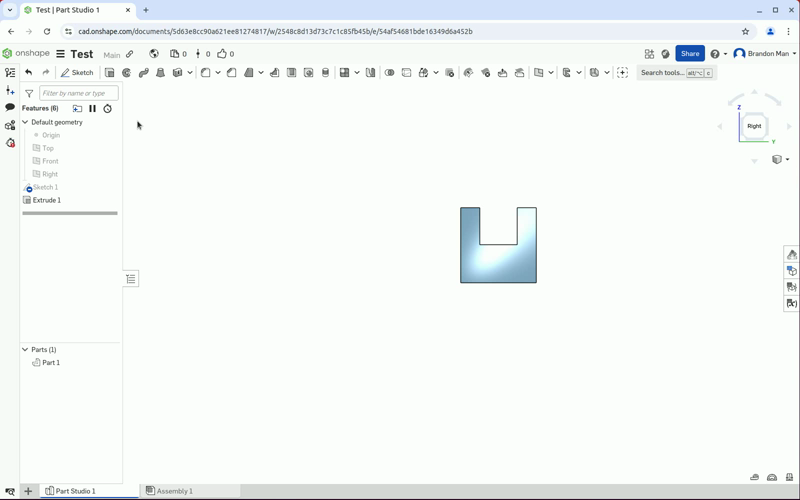
mouse_move(73, 189)
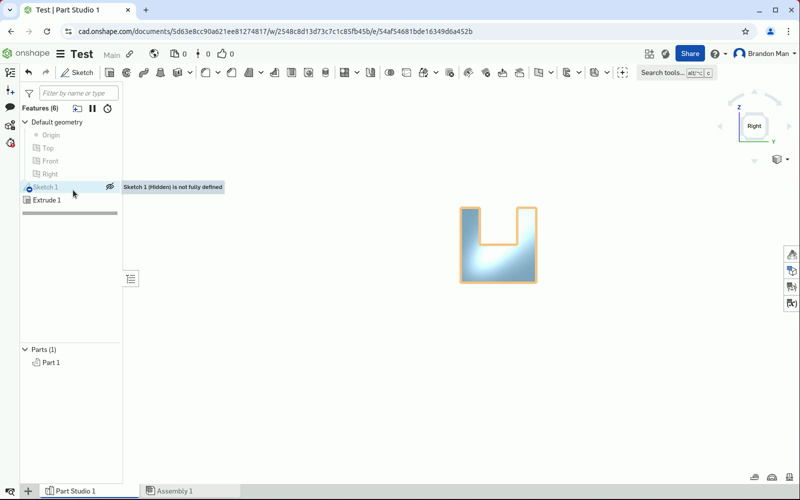
click(73, 189)
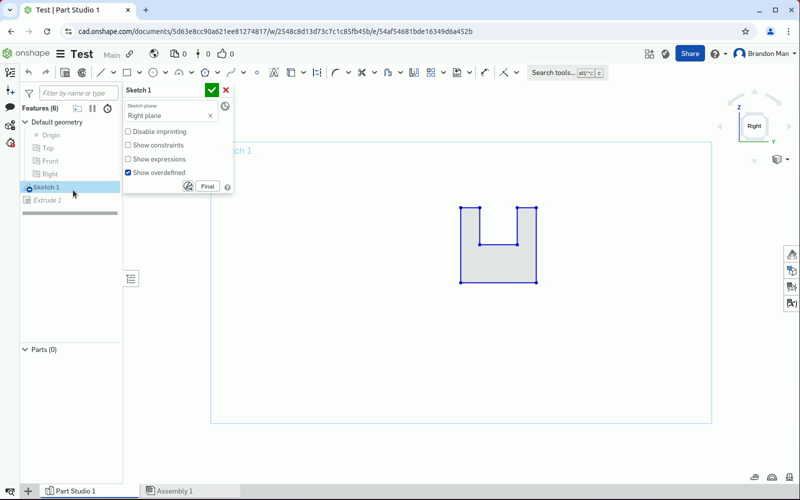
mouse_move(229, 92)
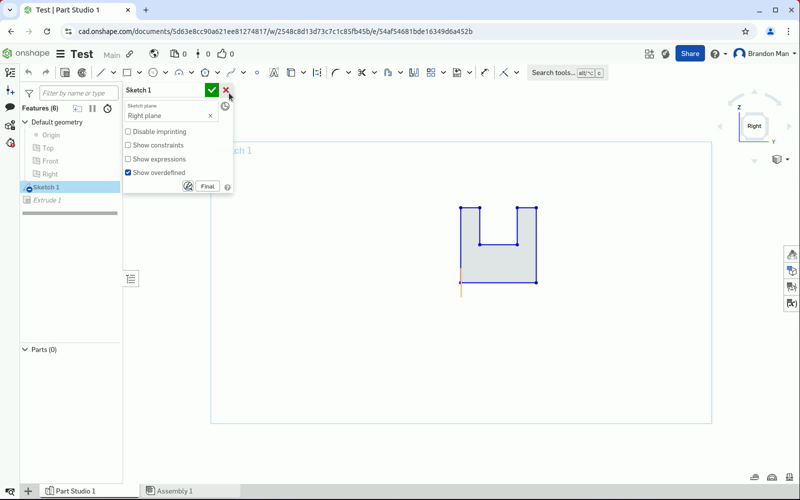
click(229, 92)
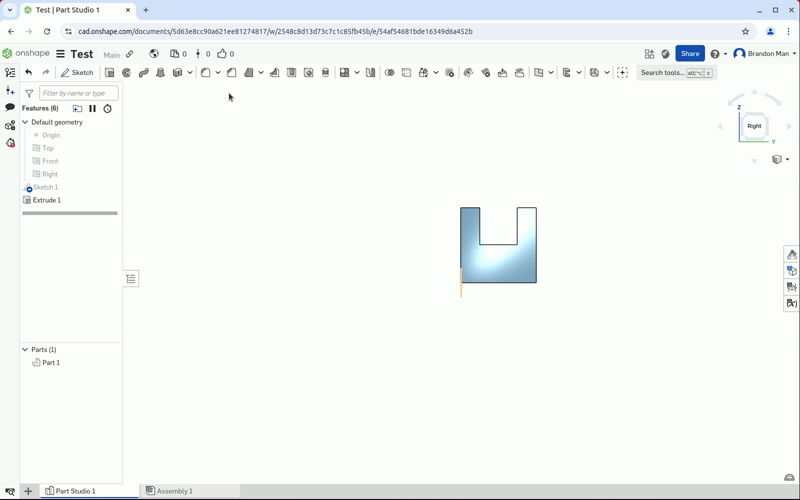
mouse_move(73, 352)
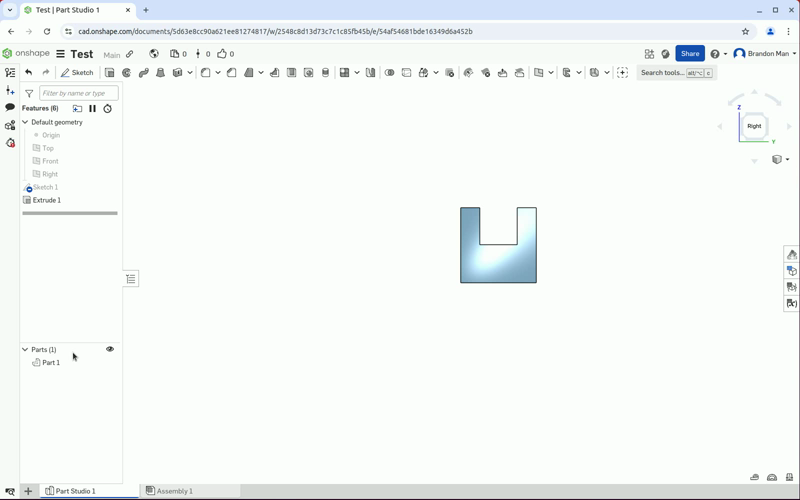
key(y)
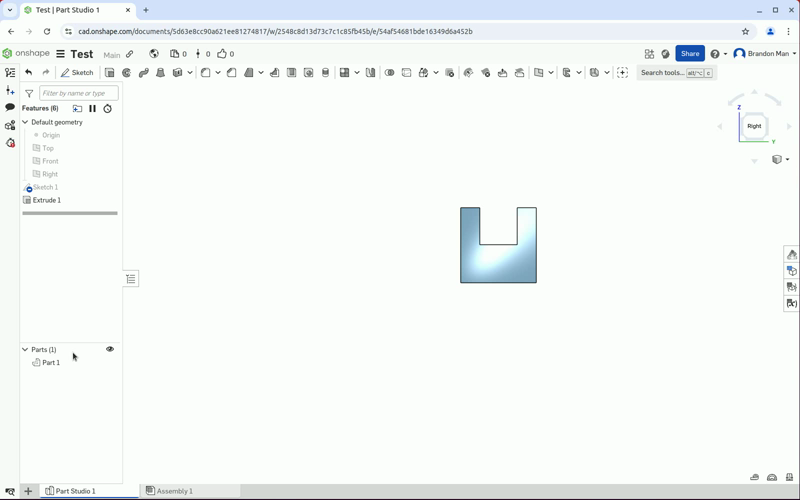
key(shift+p)
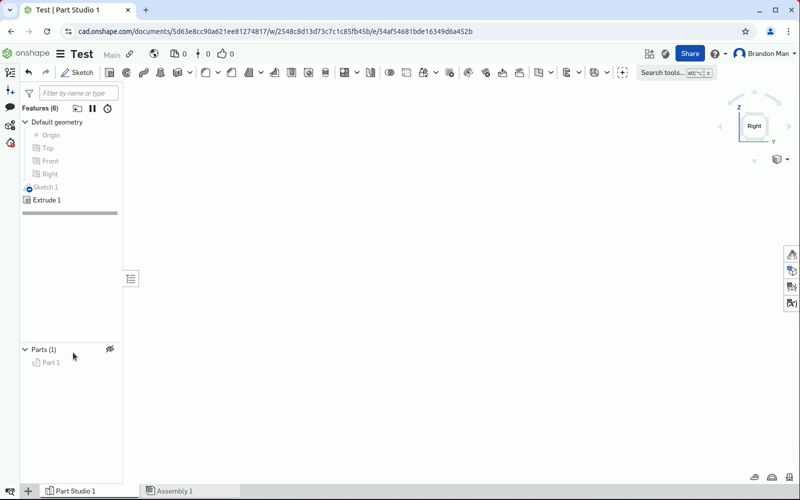
key(space)
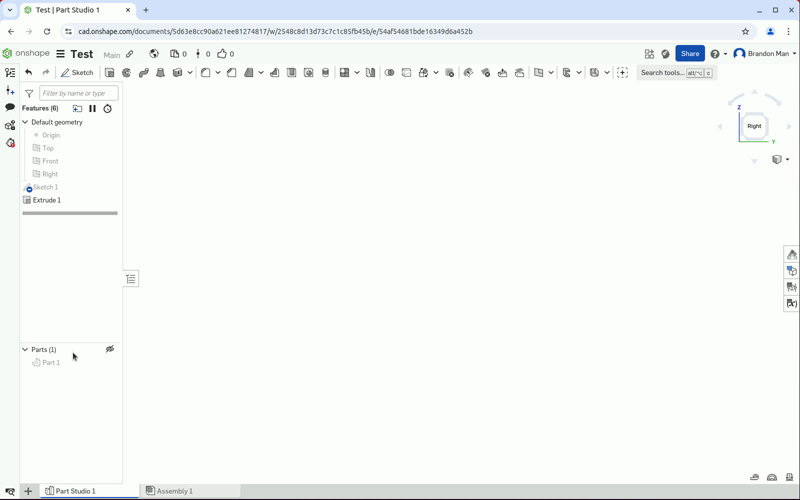
key_down(shift)
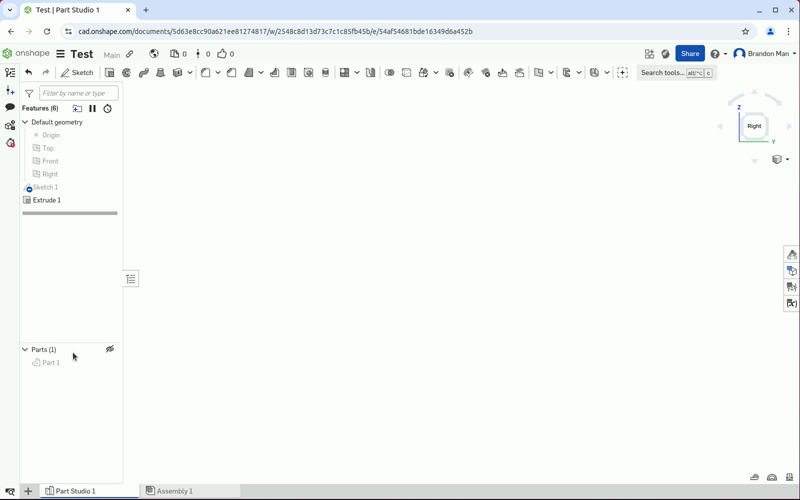
key(right)
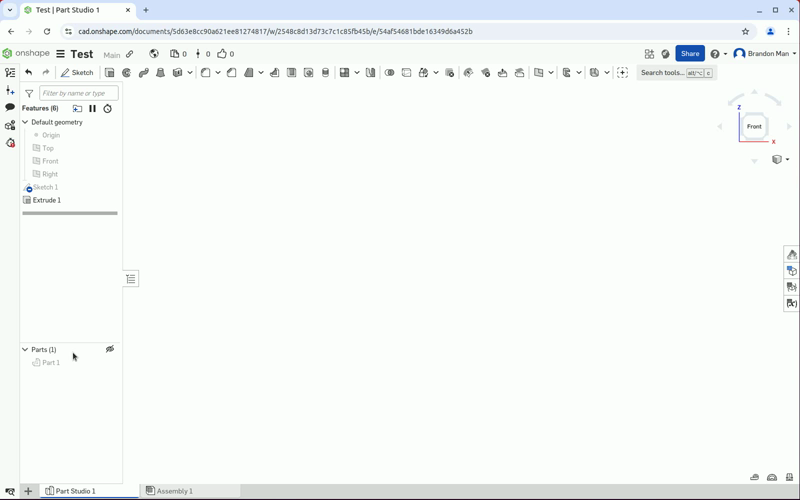
key_up(shift)
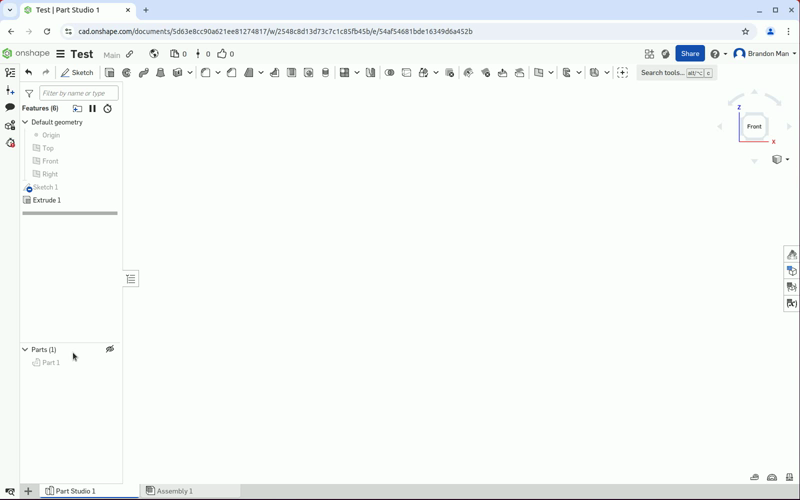
mouse_move(73, 352)
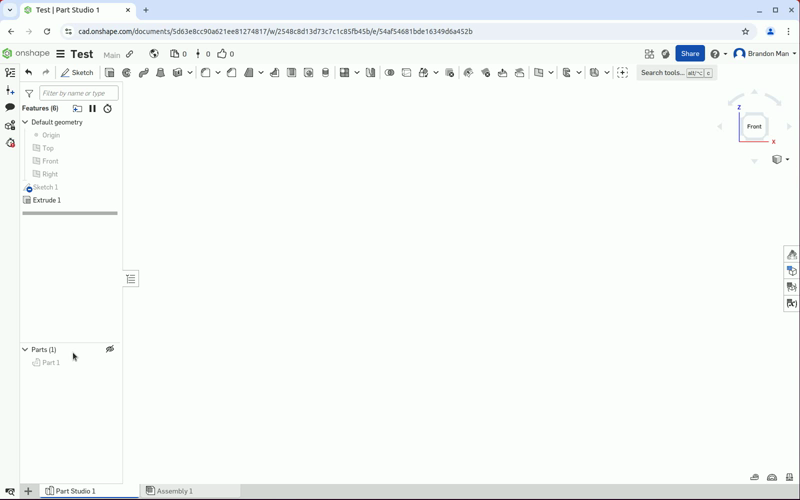
key(shift+y)
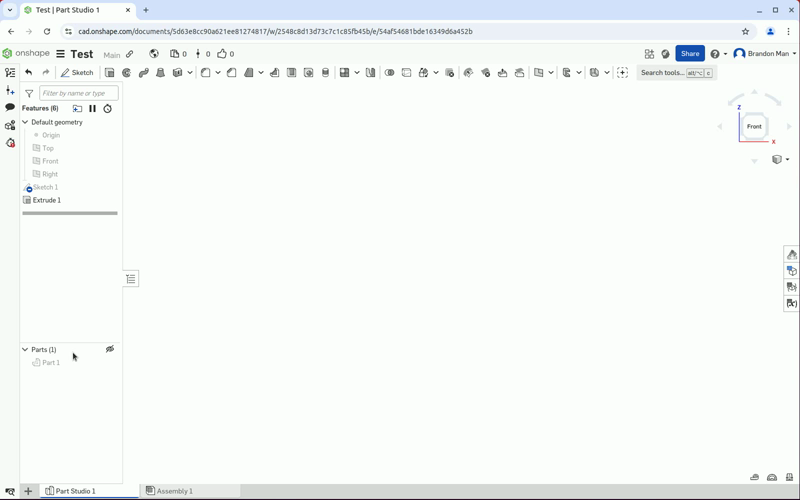
key(shift+s)
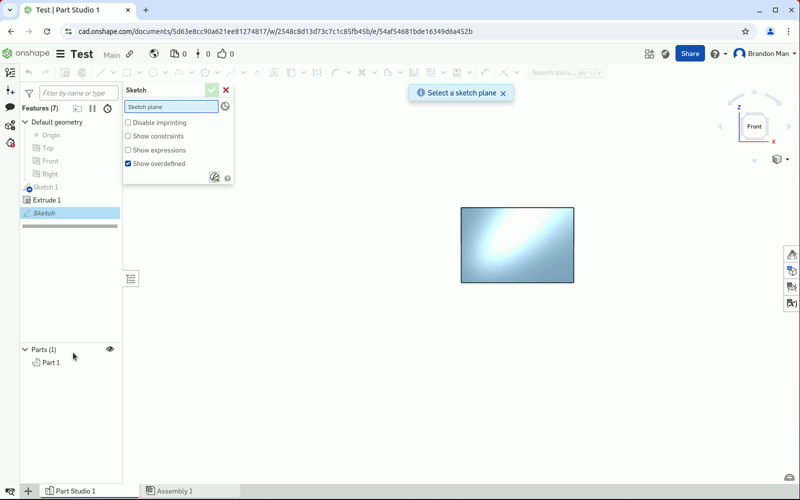
mouse_move(73, 163)
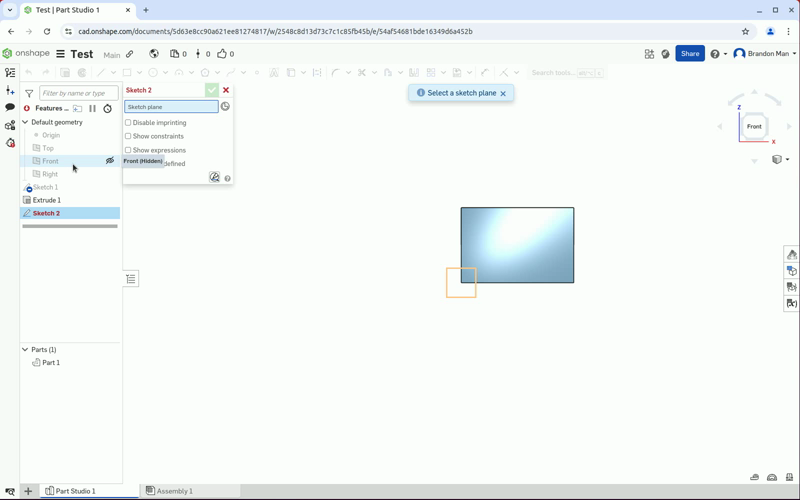
click(73, 163)
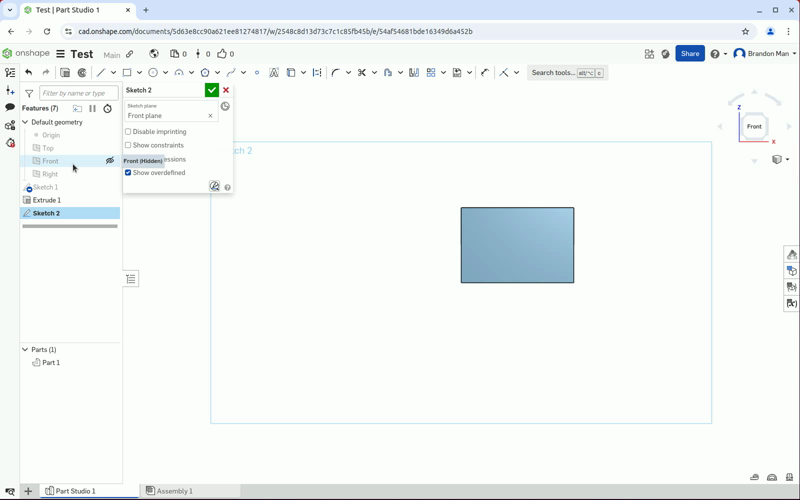
mouse_move(73, 352)
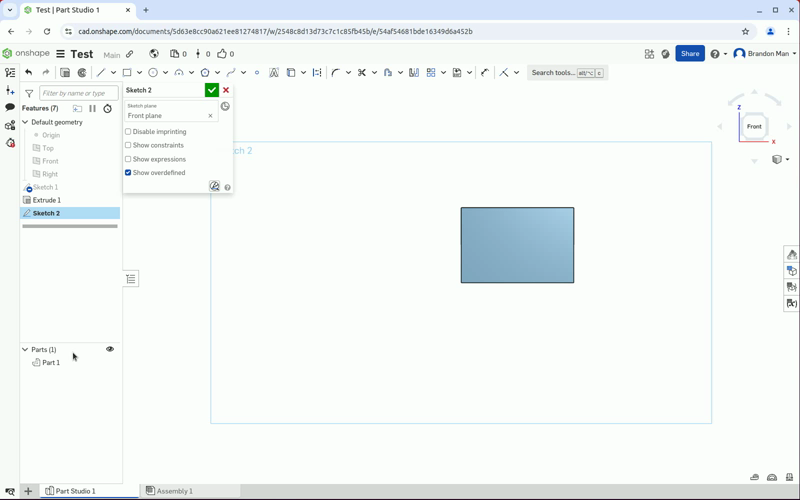
key(y)
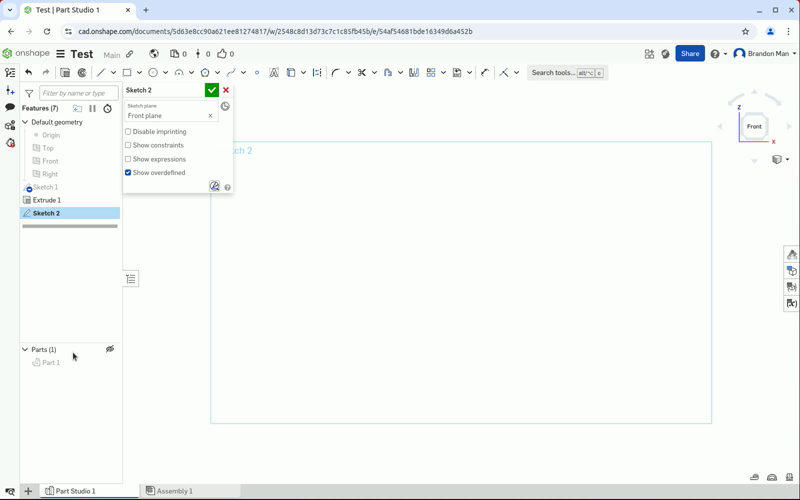
key(l)
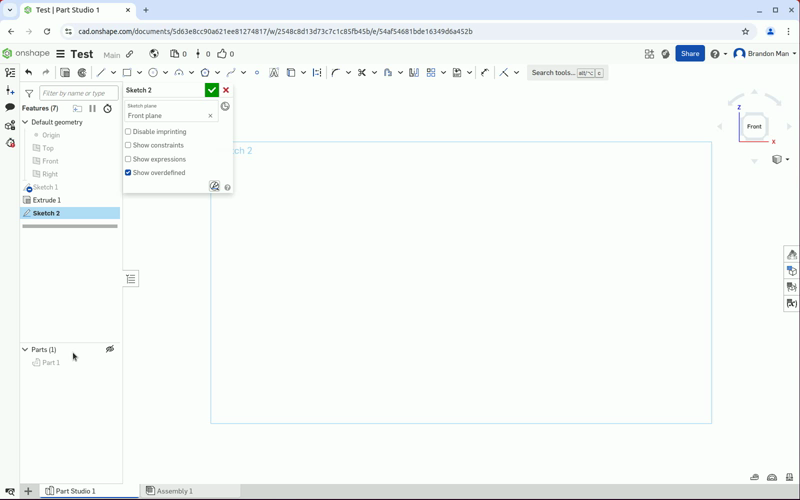
key_down(shift)
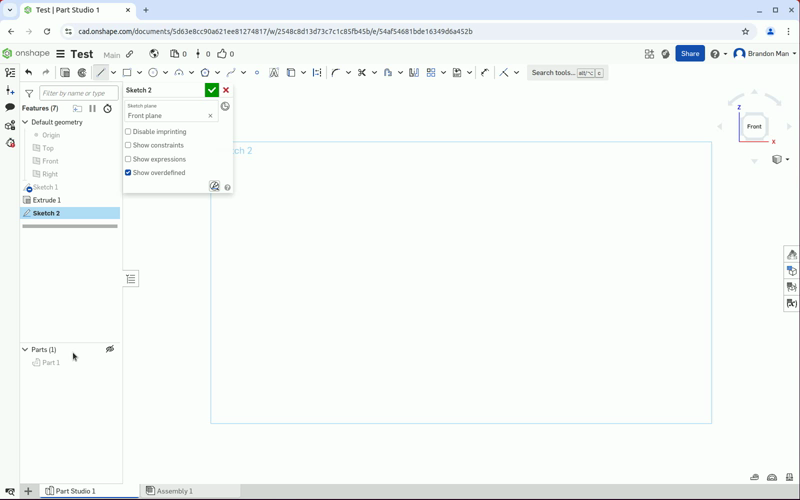
mouse_move(460, 282)
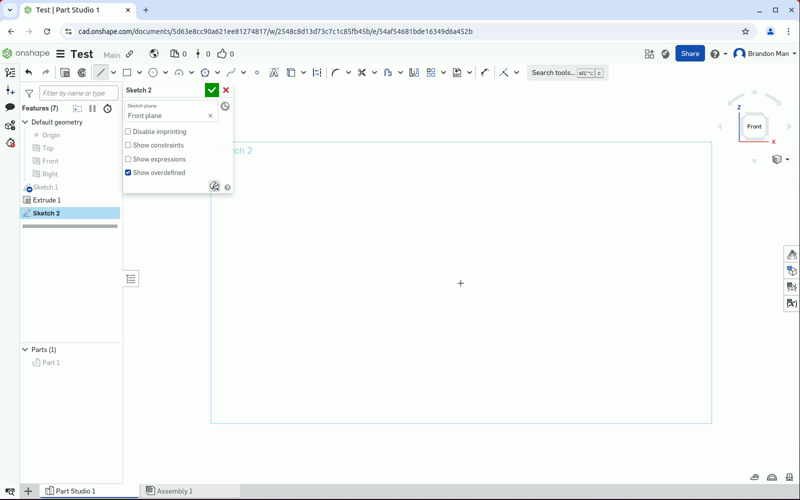
click(460, 282)
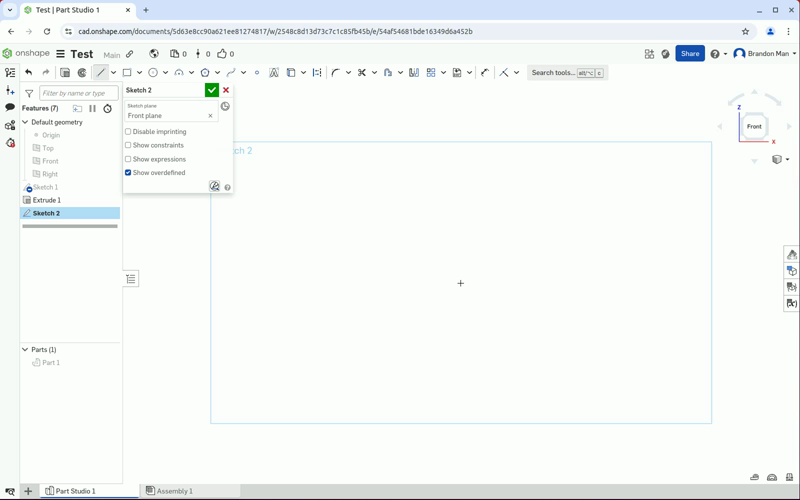
key_up(shift)
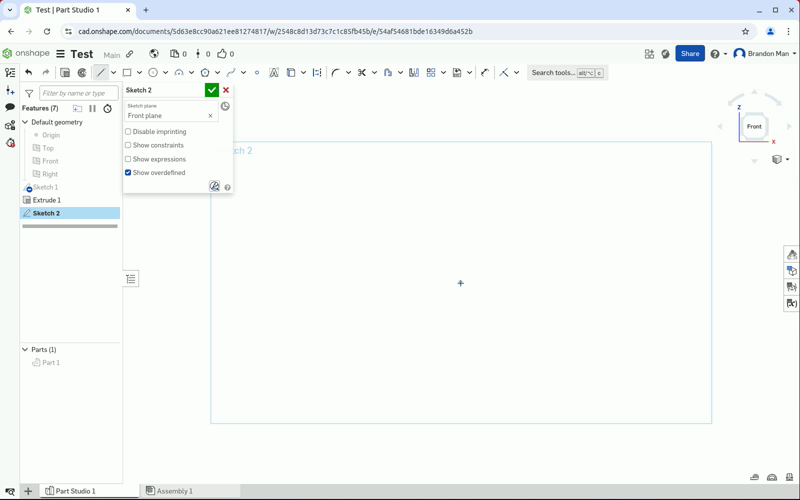
key_down(shift)
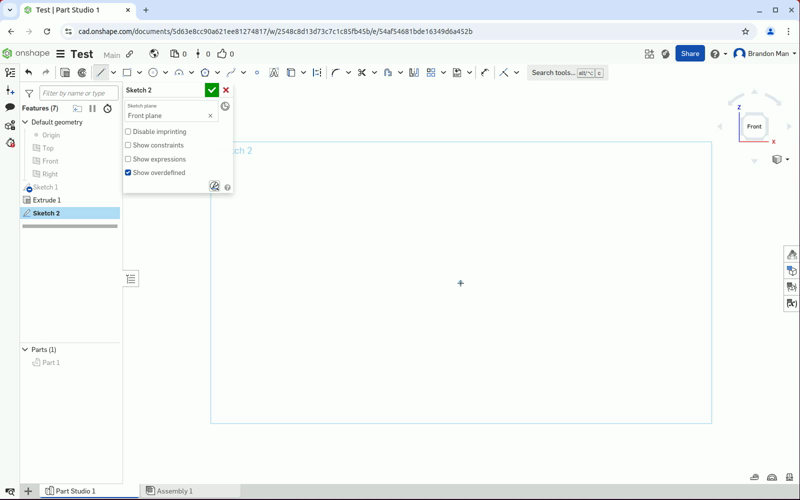
mouse_move(573, 282)
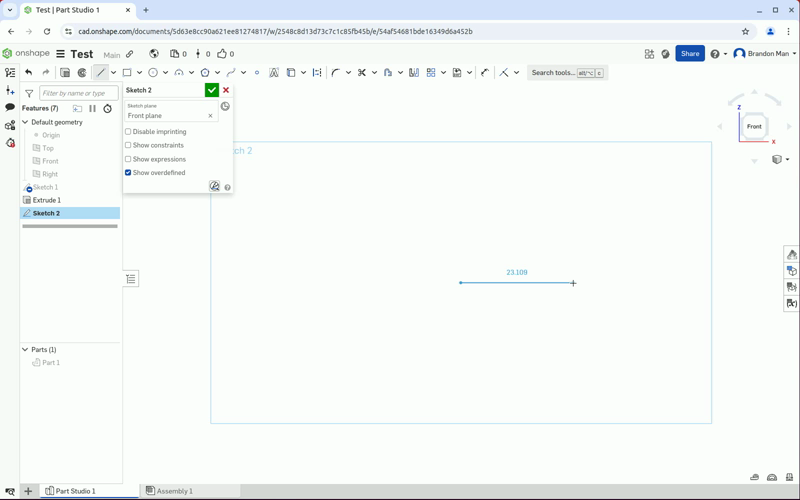
click(573, 282)
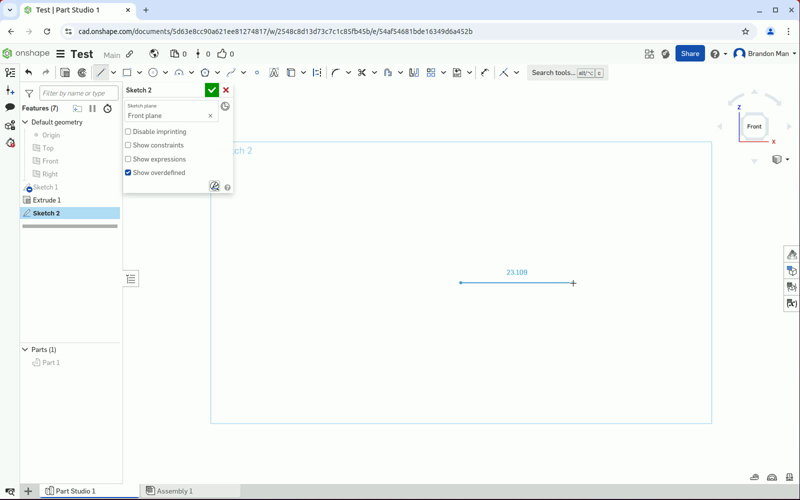
key_up(shift)
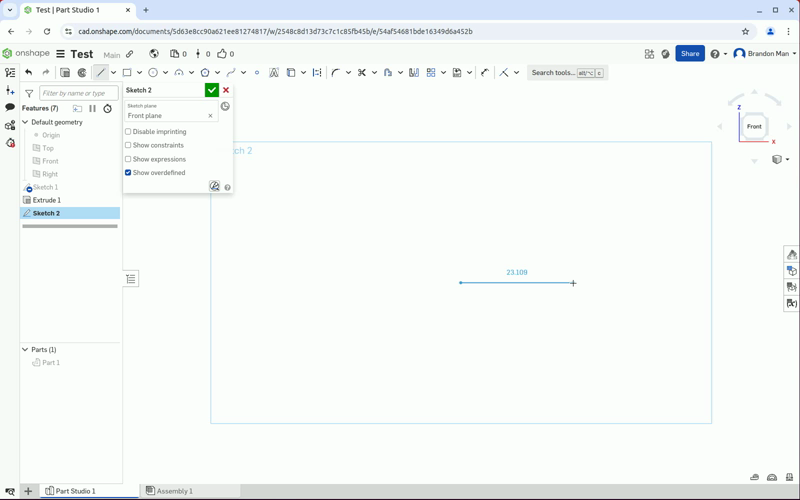
key_down(shift)
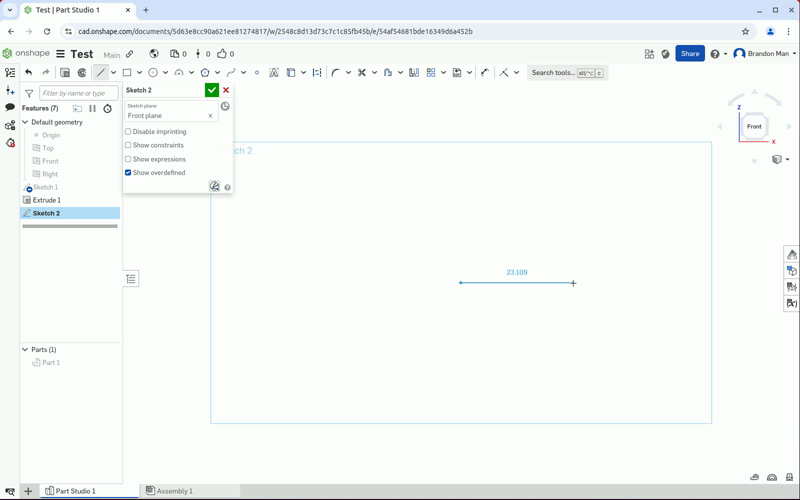
mouse_move(517, 208)
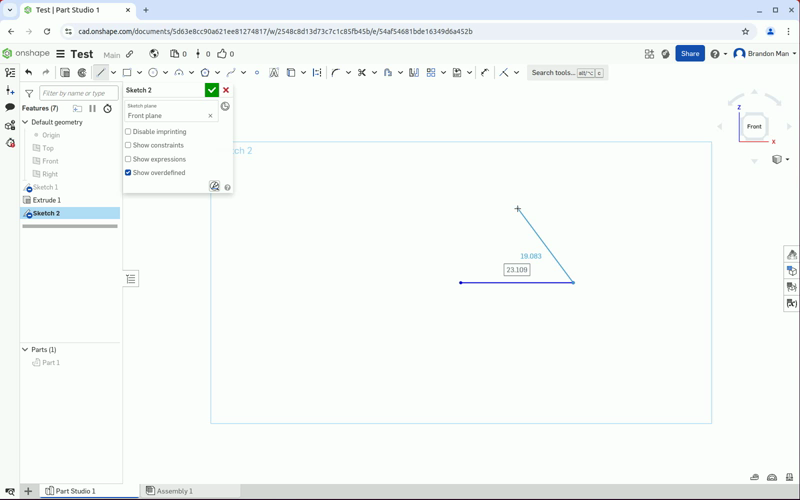
click(517, 208)
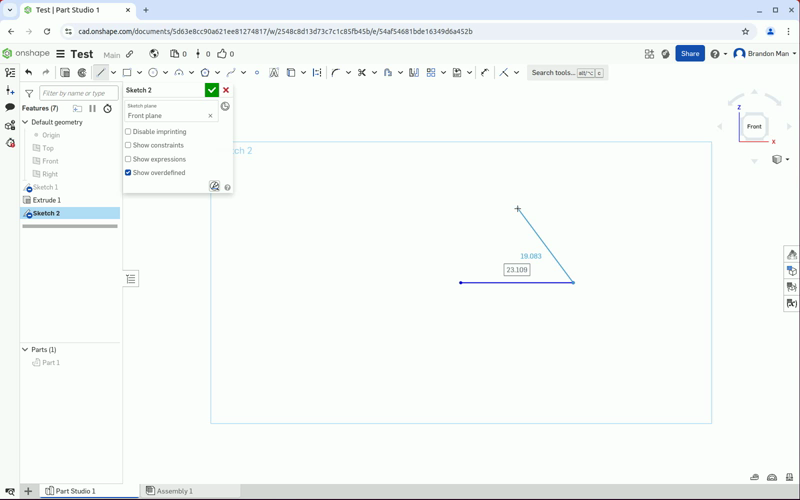
key_up(shift)
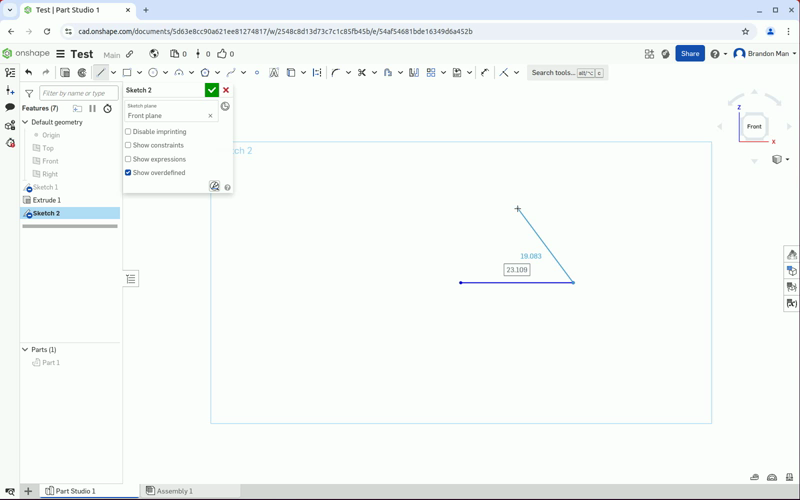
key_down(shift)
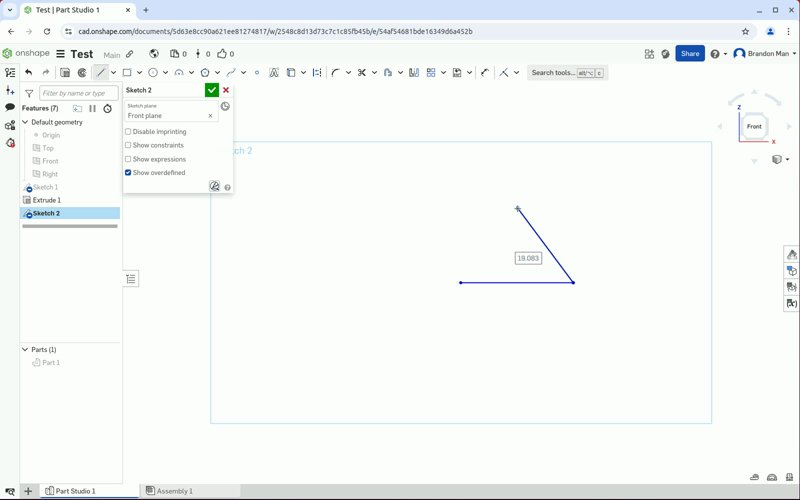
mouse_move(547, 208)
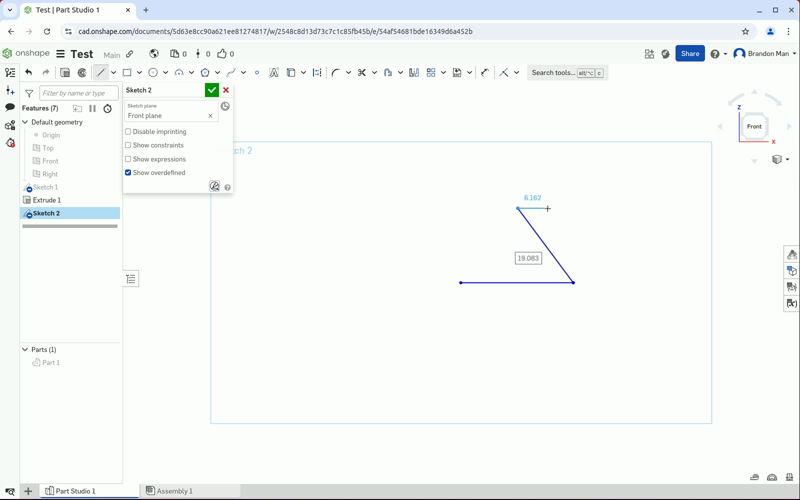
mouse_move(460, 208)
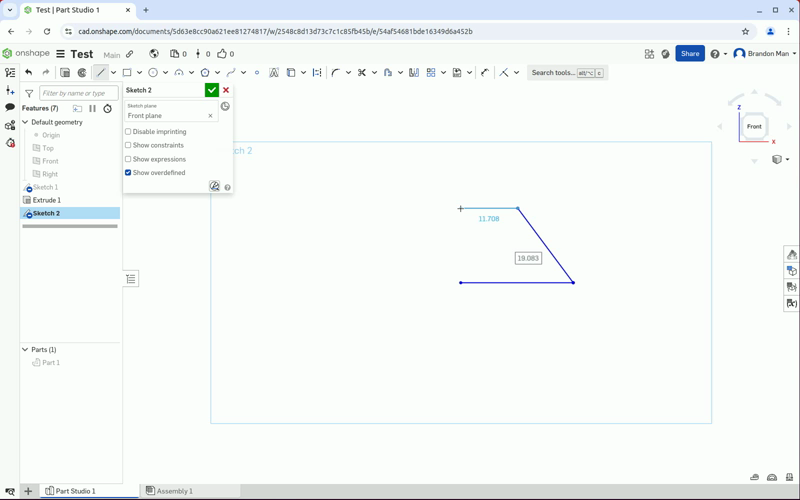
click(460, 208)
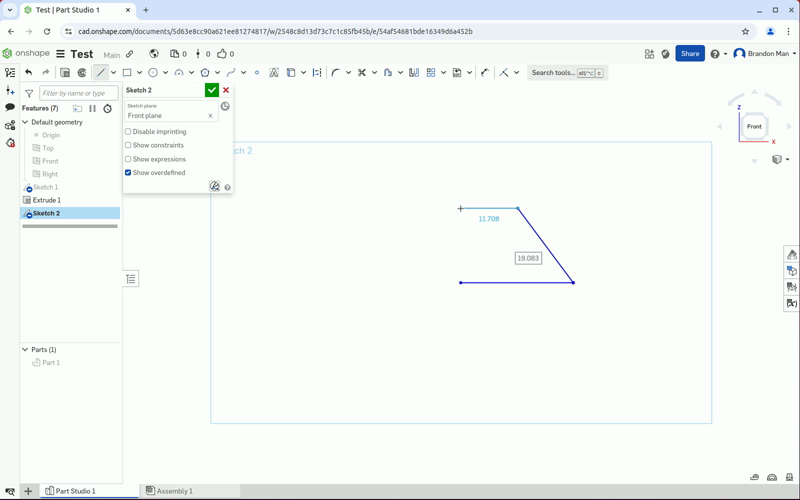
key_up(shift)
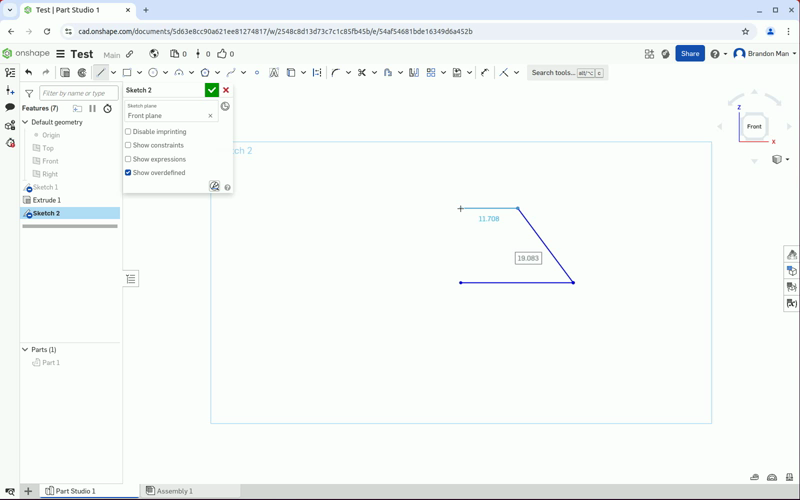
key_down(shift)
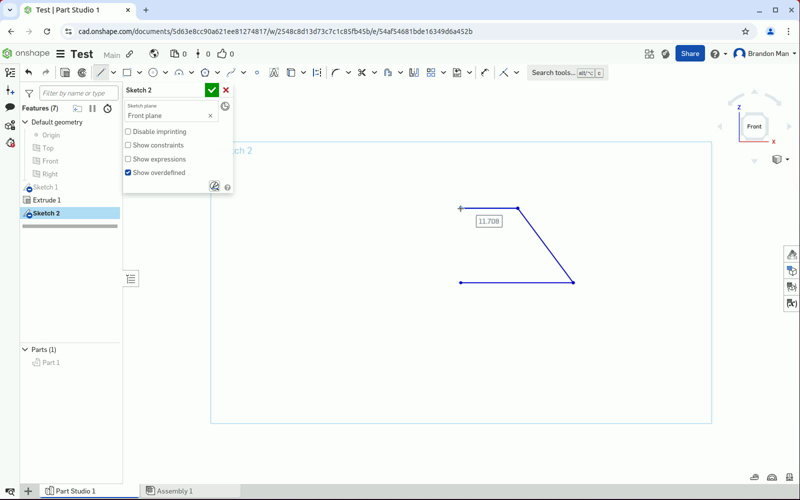
mouse_move(460, 282)
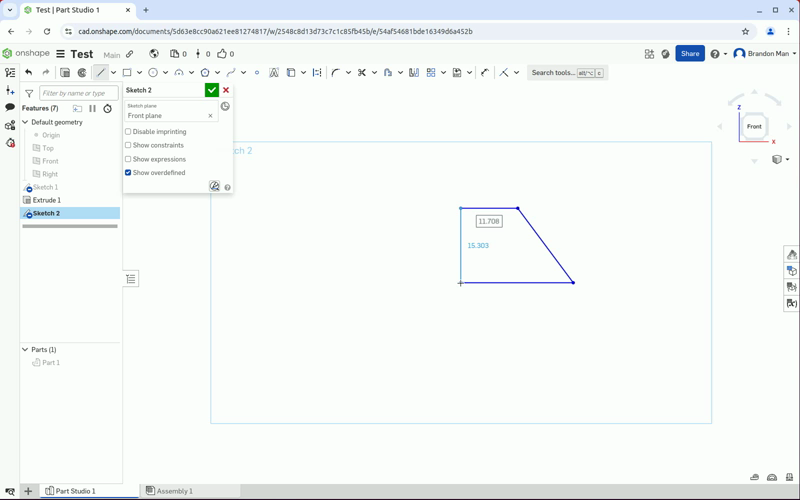
key_up(shift)
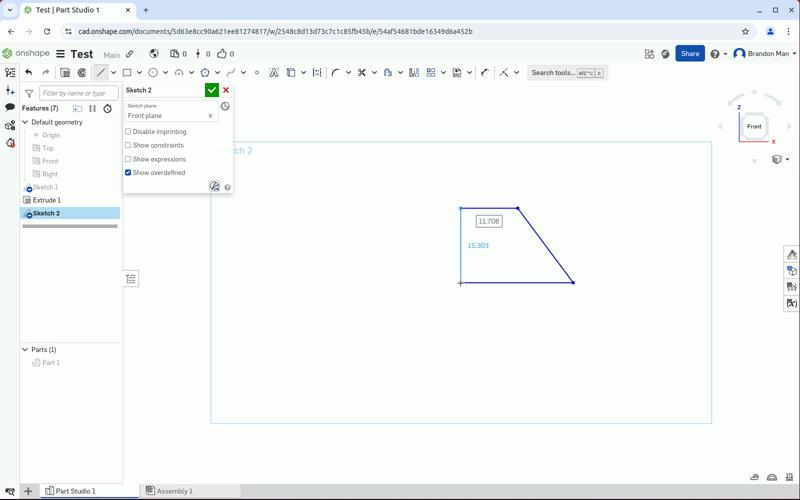
click(460, 282)
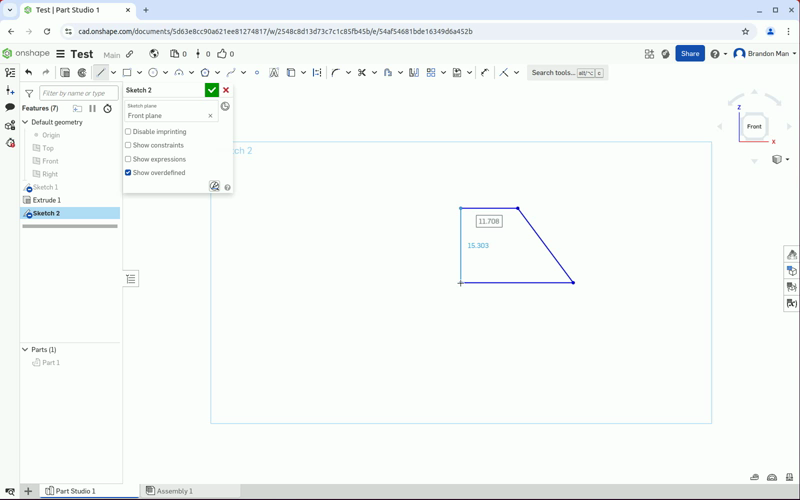
key(esc)
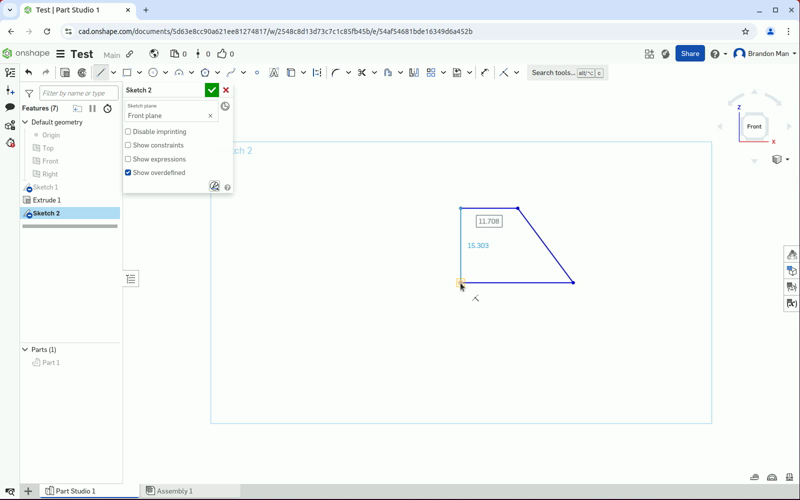
mouse_move(488, 276)
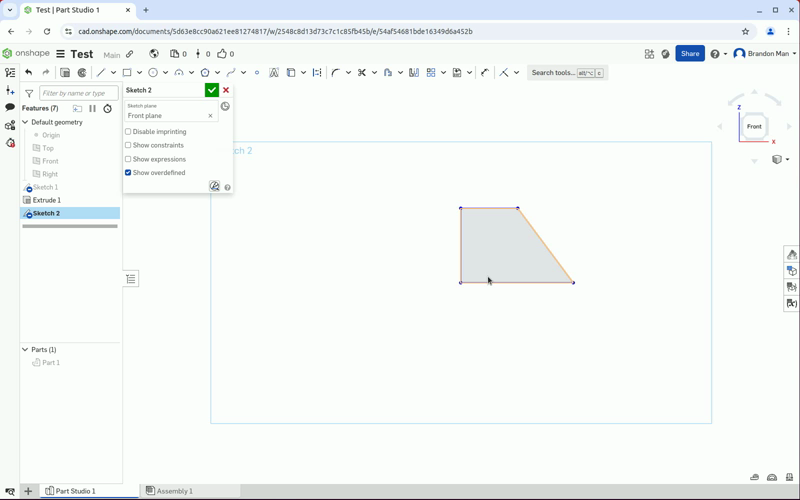
click(488, 276)
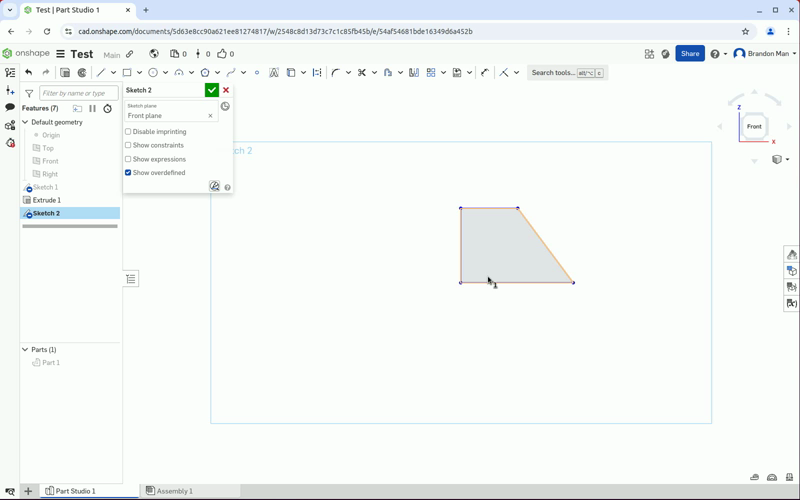
mouse_move(73, 352)
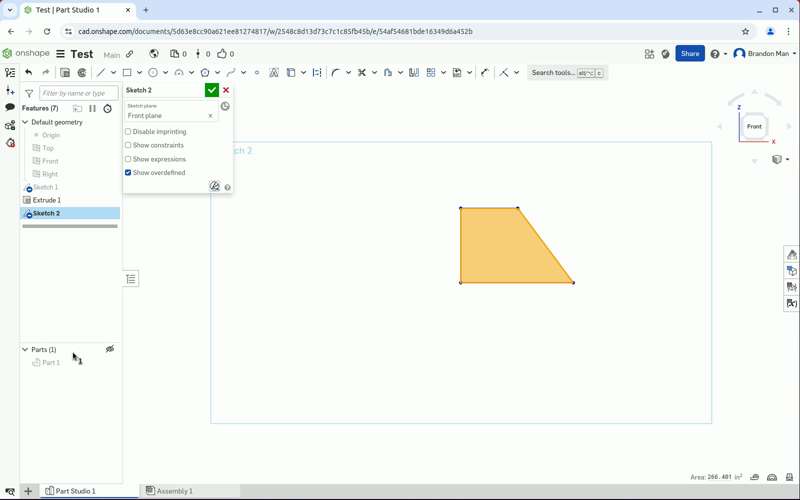
key(shift+y)
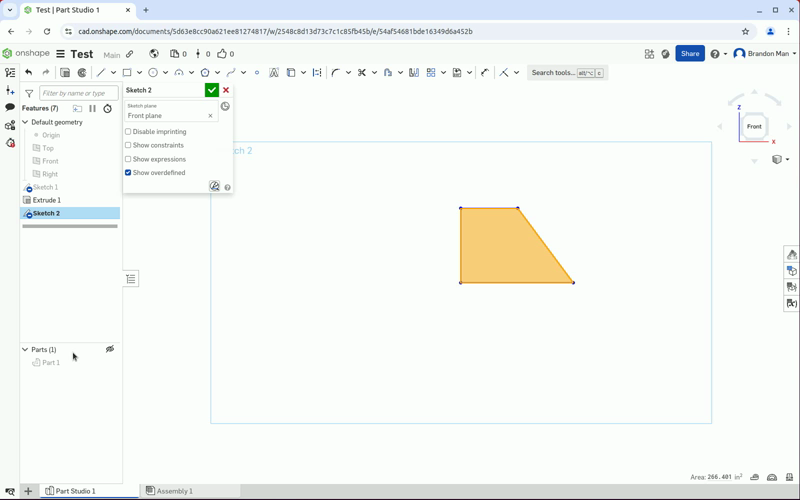
key(shift+e)
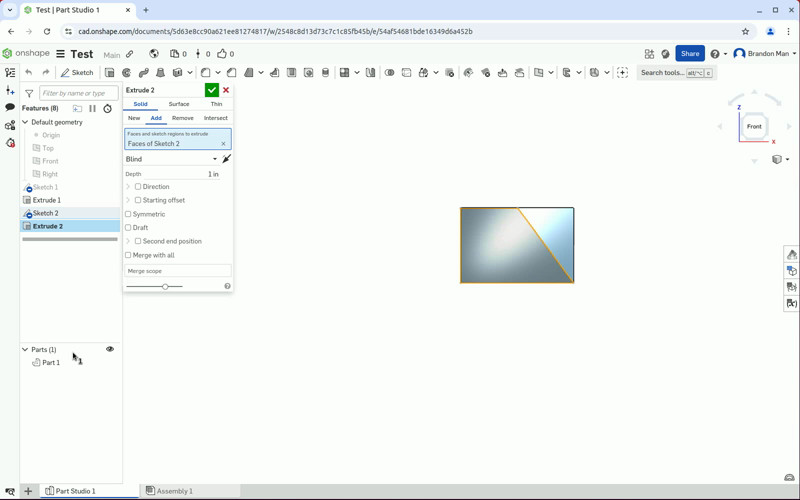
mouse_move(143, 106)
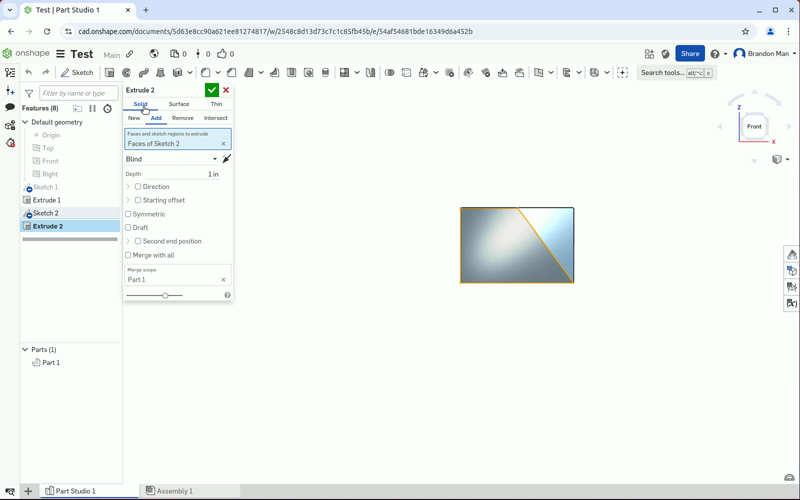
click(143, 106)
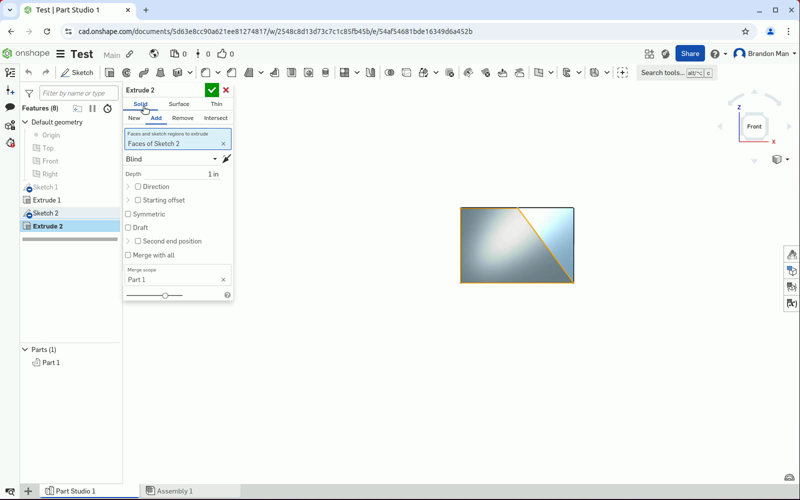
mouse_move(219, 120)
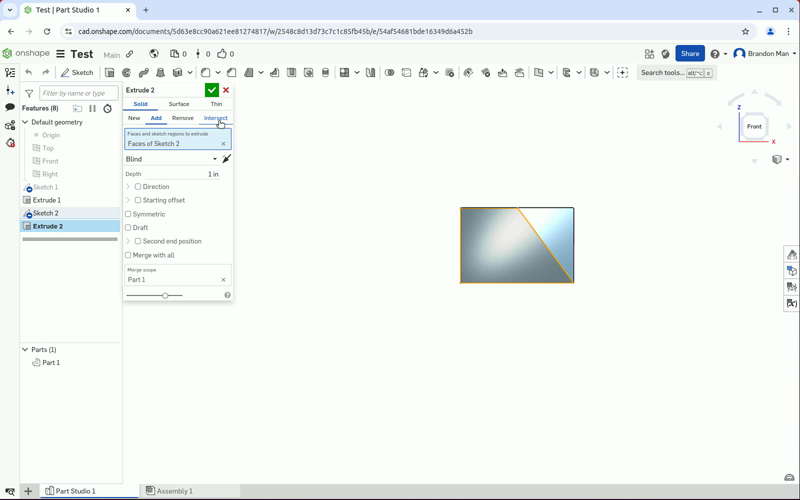
click(219, 120)
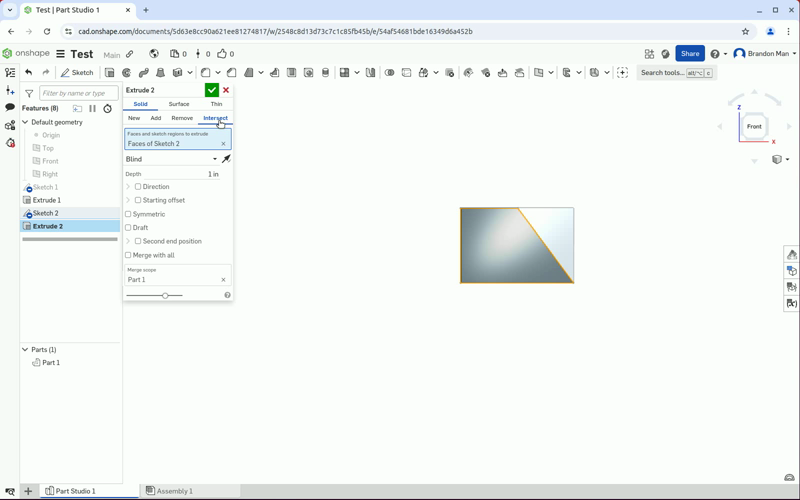
key(tab, 4)
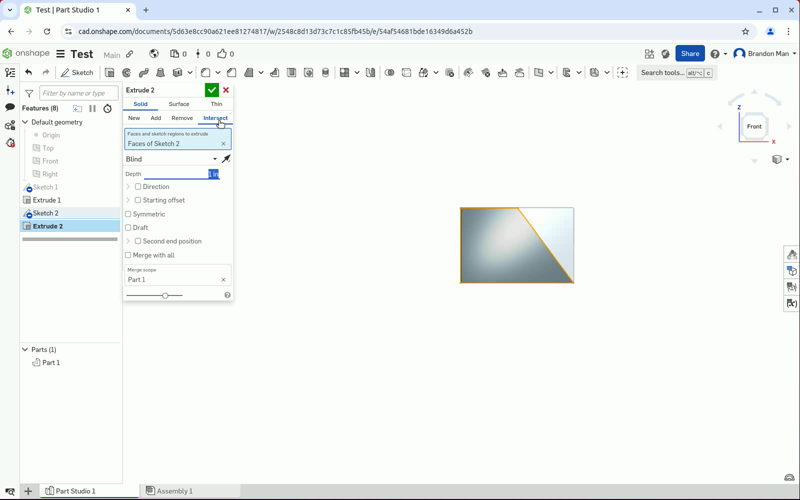
text(-15.405)
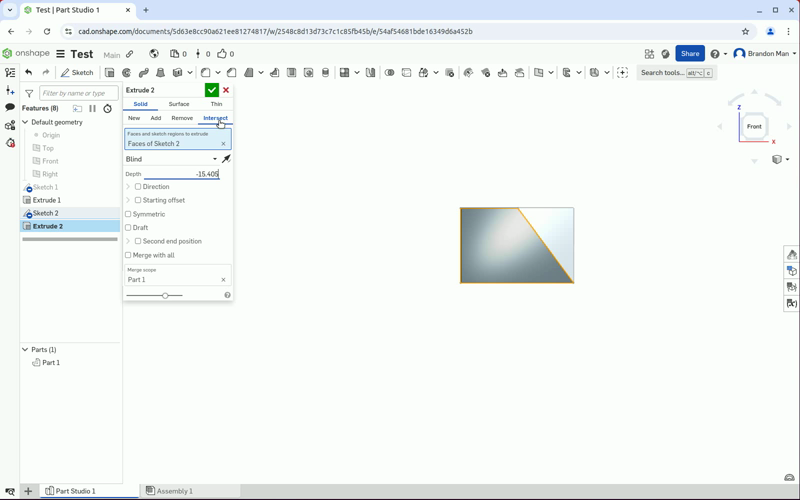
key(enter)
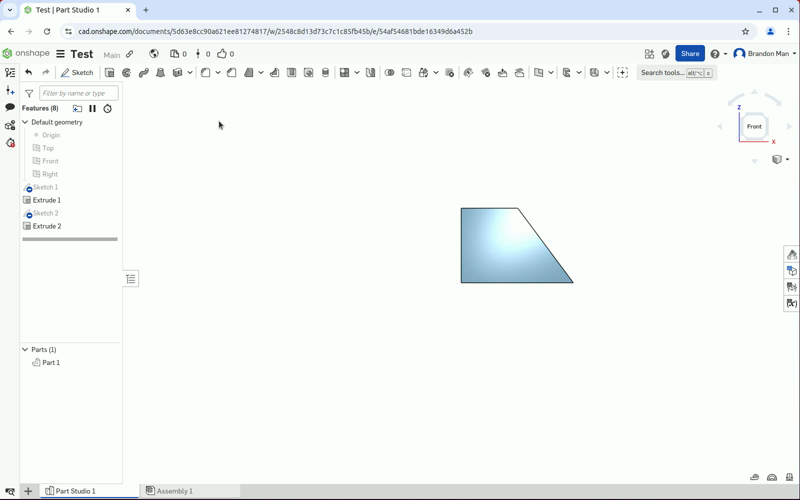
key(shift+h)
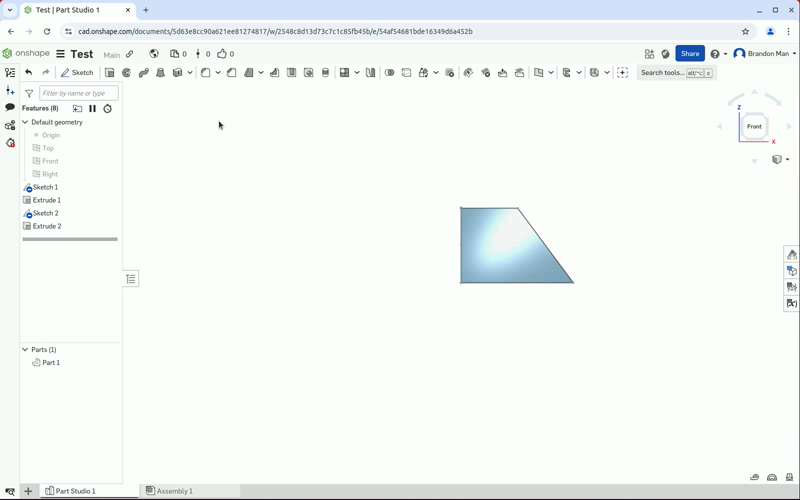
key(shift+h)
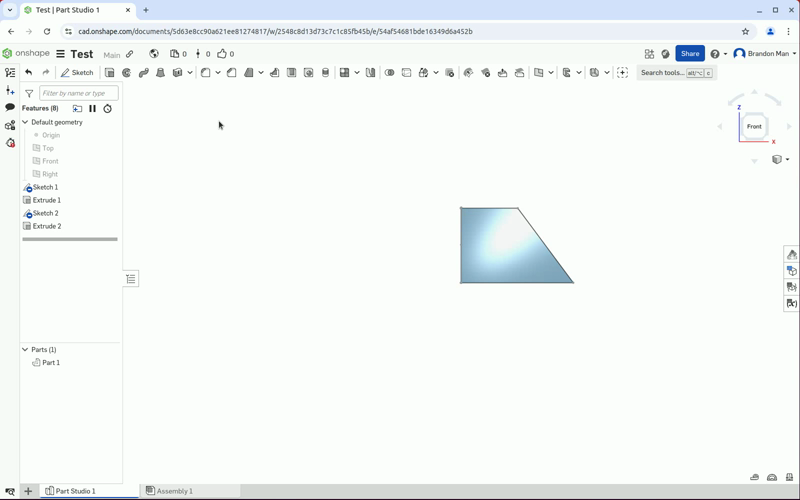
key(shift+7)
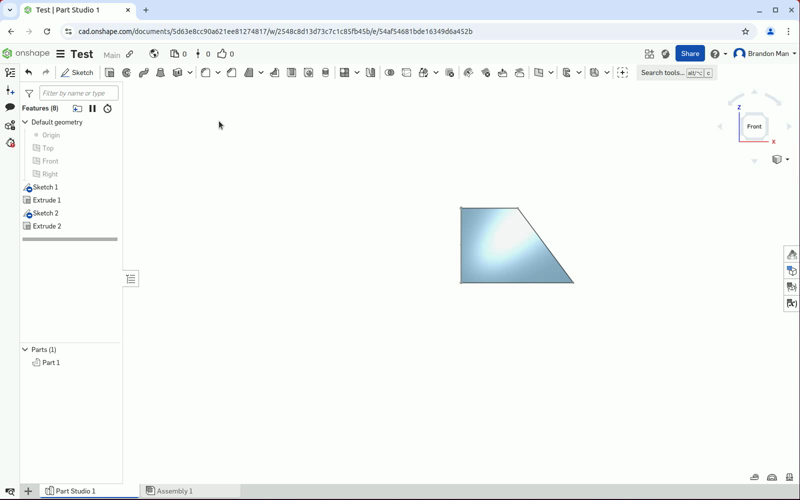
key(left, 2)
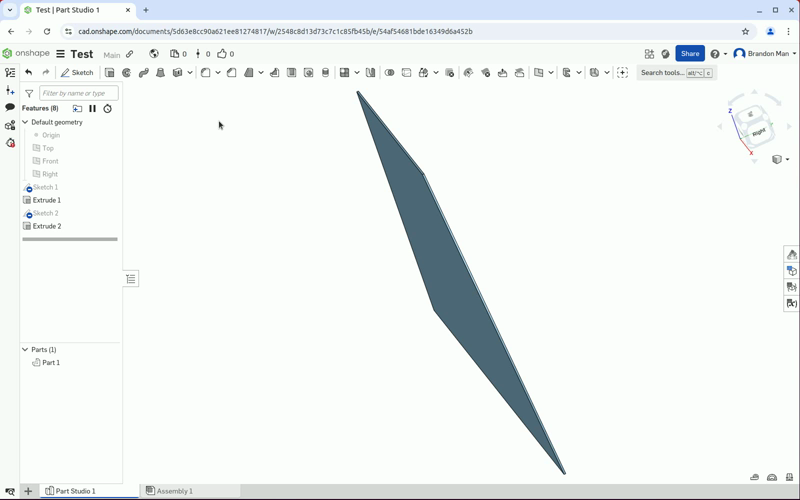
key(down, 2)
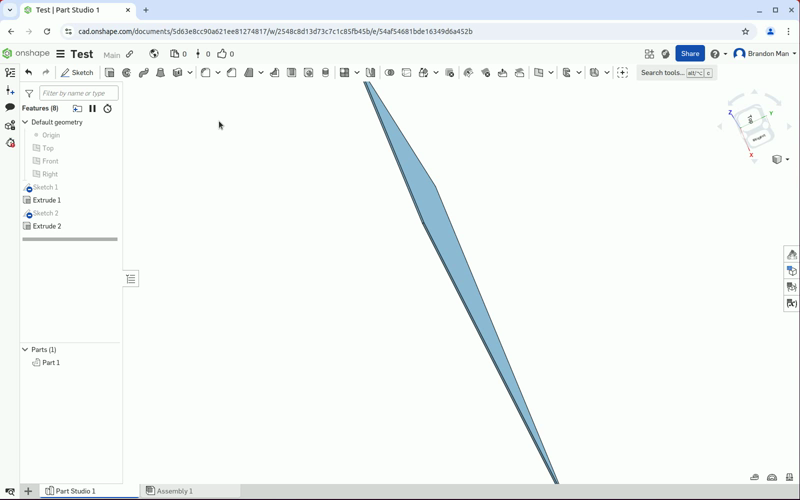
key(up, 2)
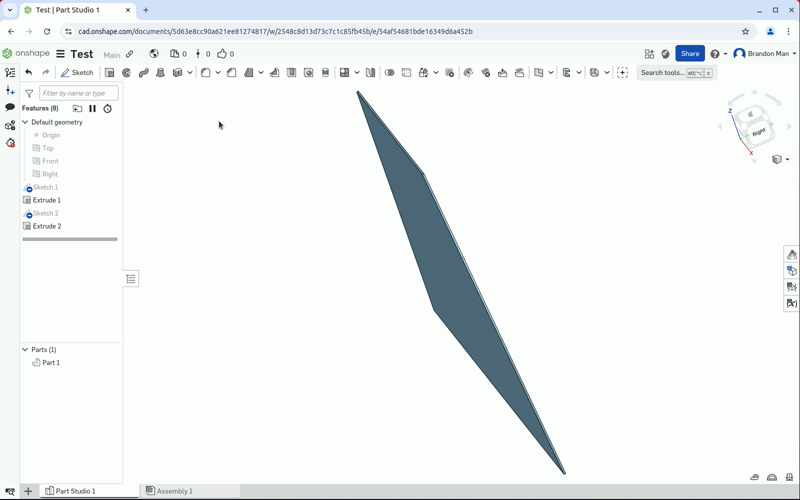
key(right, 2)
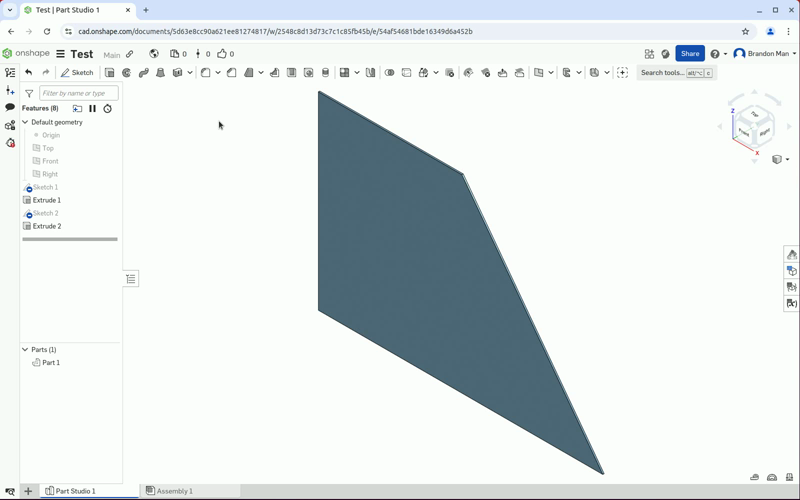
mouse_move(73, 189)
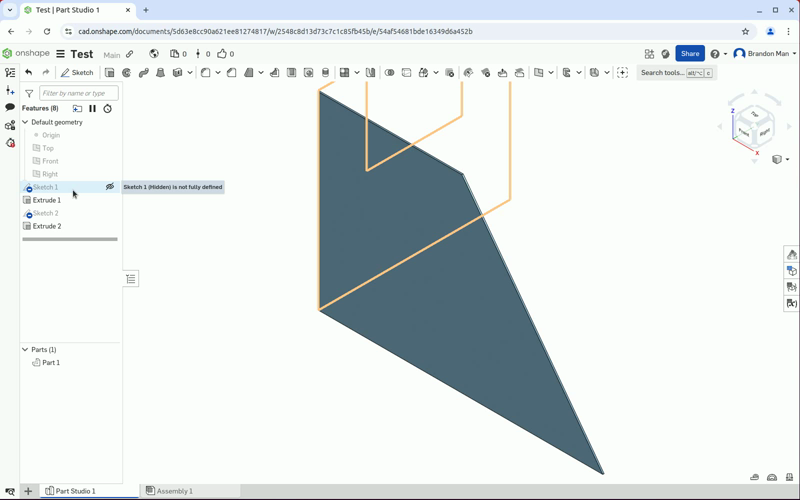
click(73, 189)